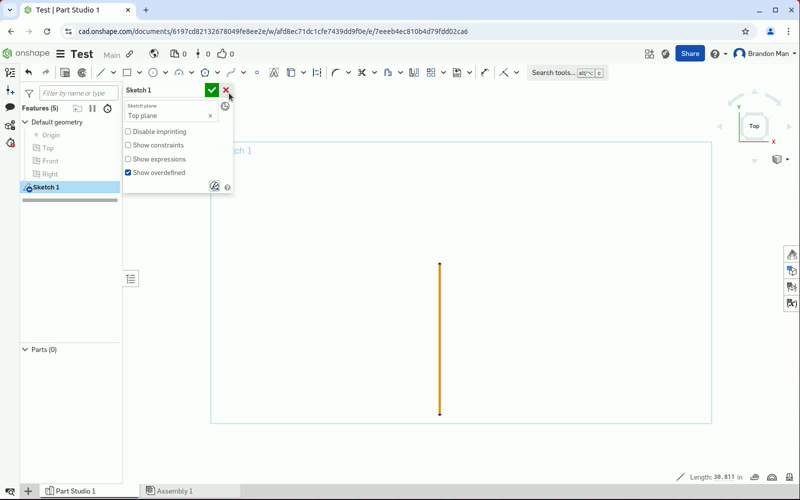
key(shift+h)
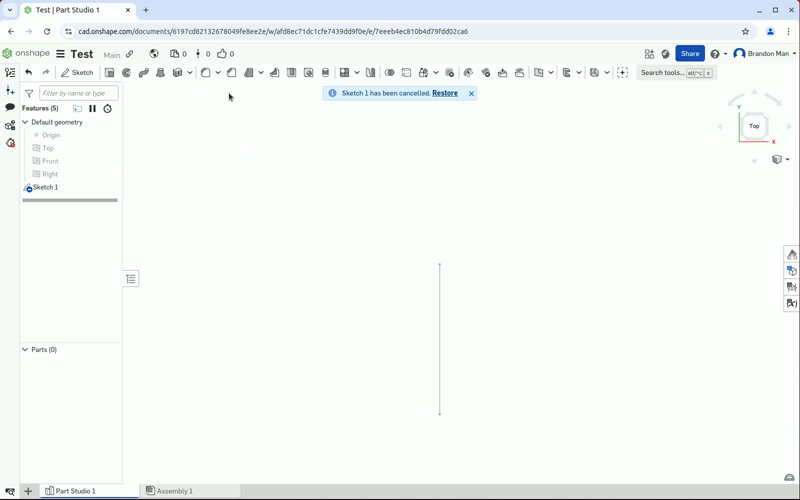
key(shift+s)
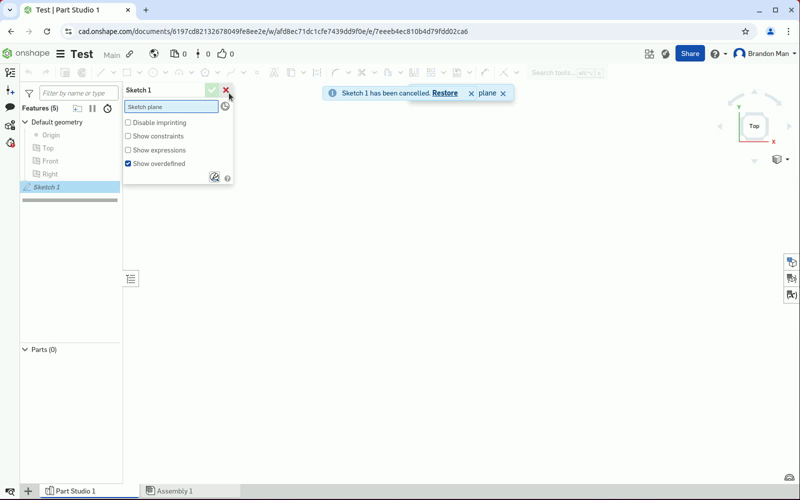
mouse_move(73, 150)
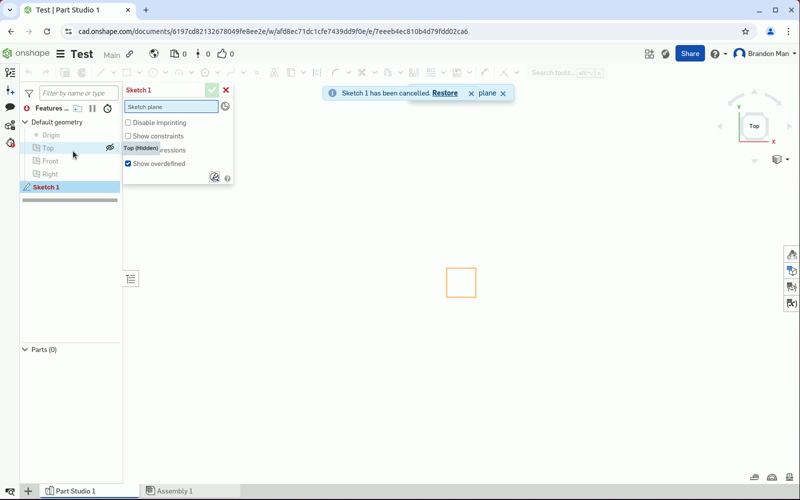
click(73, 150)
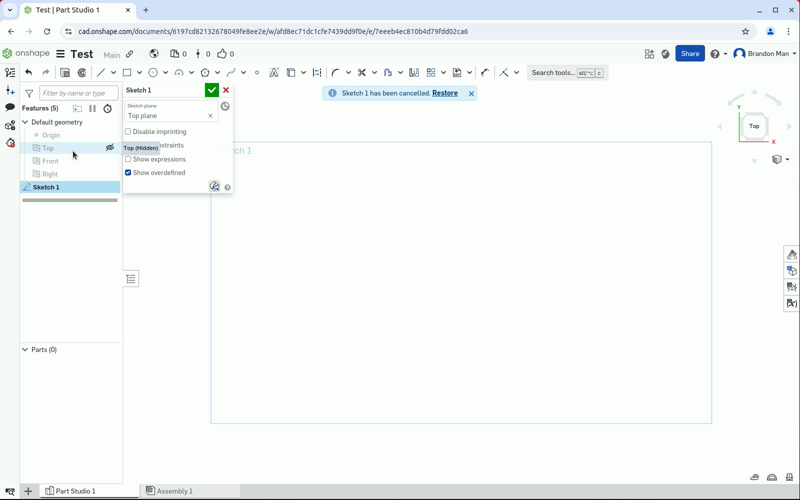
mouse_move(73, 352)
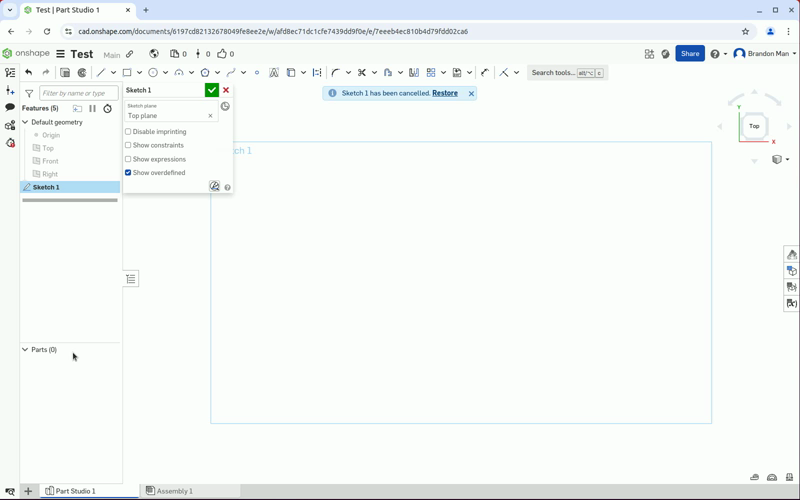
key(y)
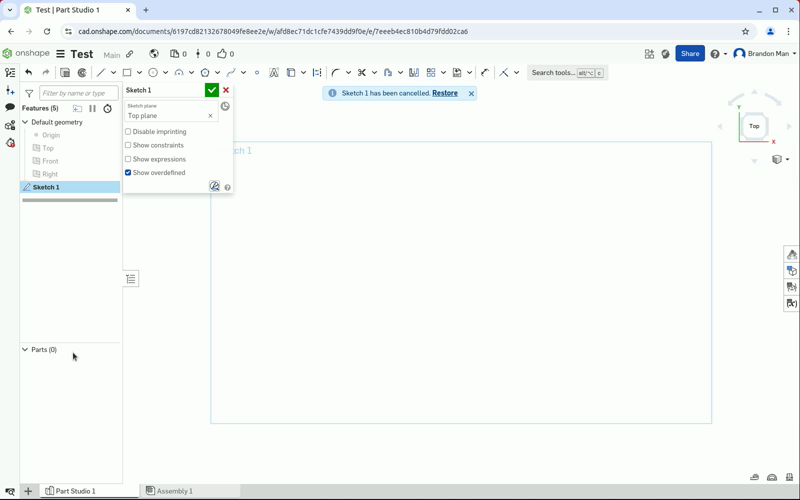
key(l)
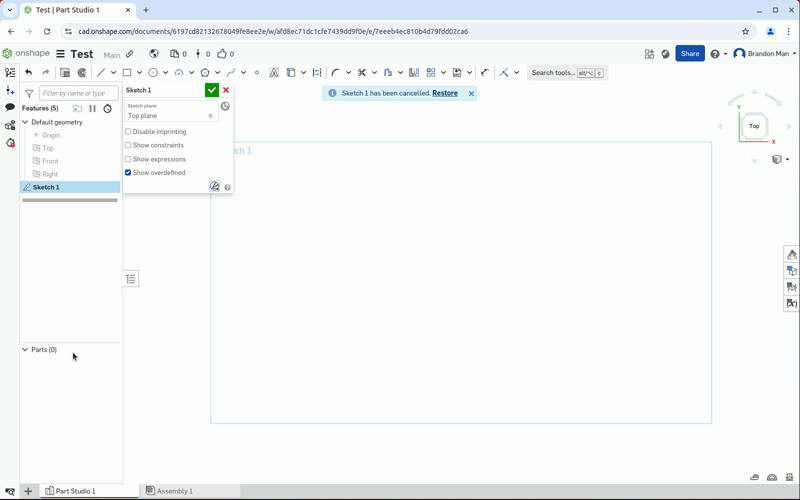
key_down(shift)
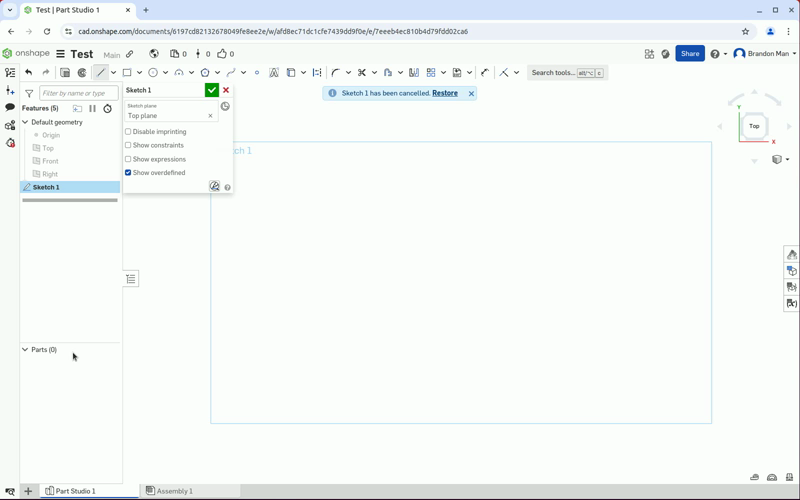
mouse_move(460, 282)
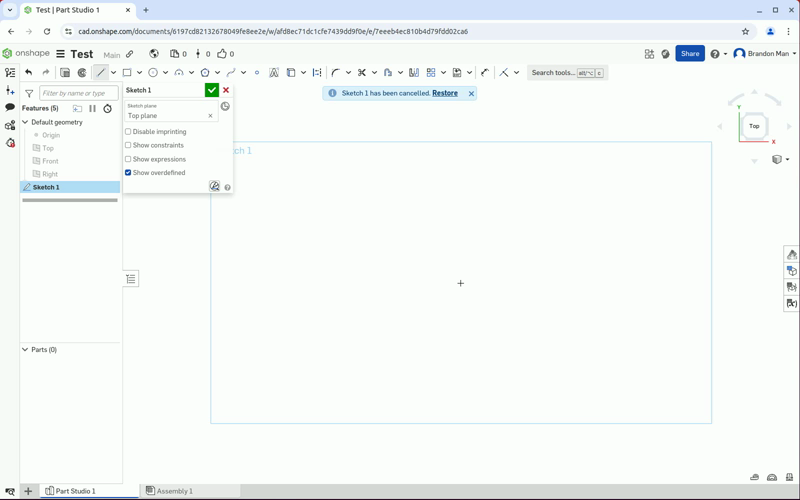
click(460, 282)
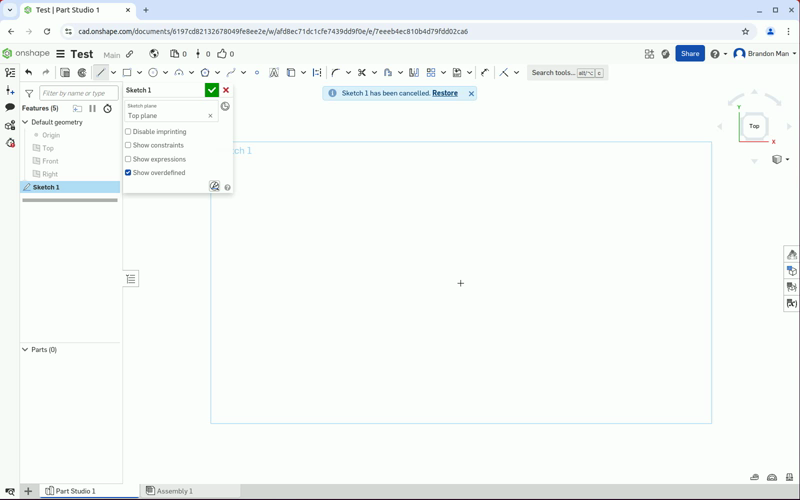
key_up(shift)
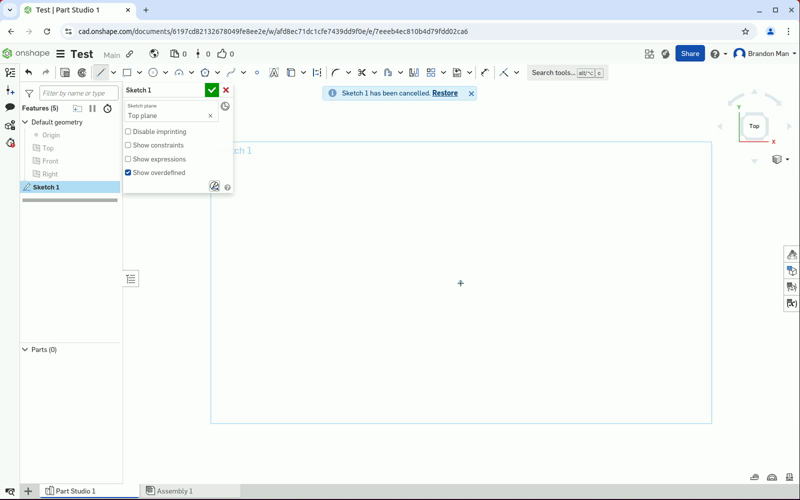
key_down(shift)
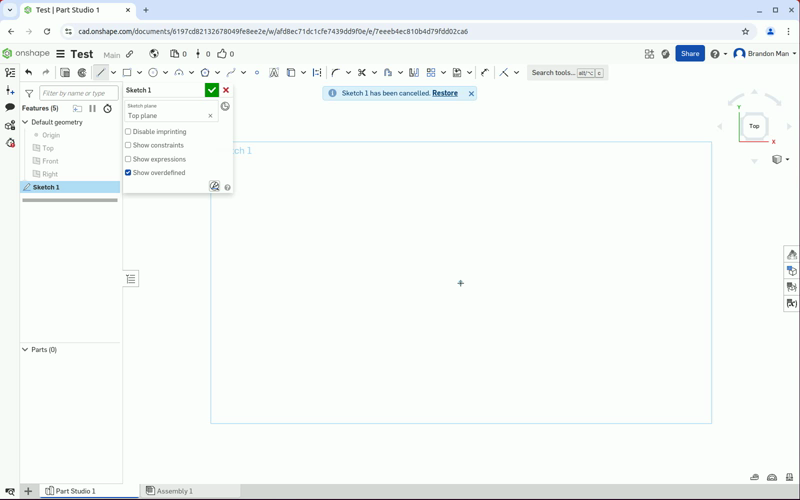
mouse_move(531, 282)
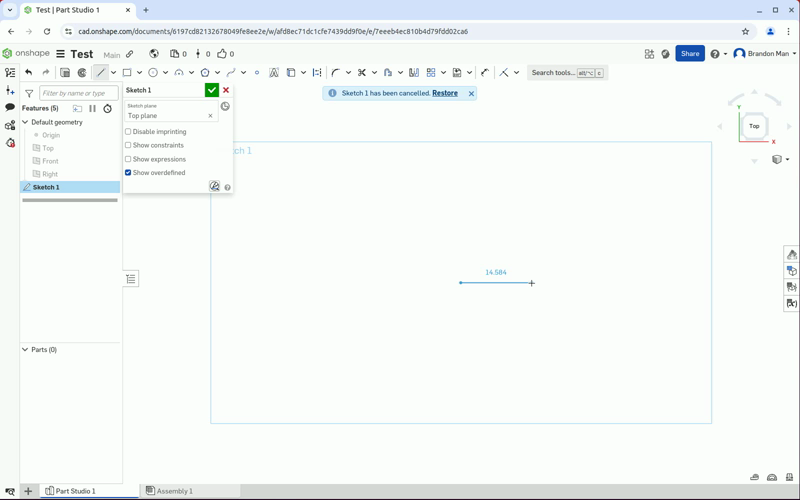
click(531, 282)
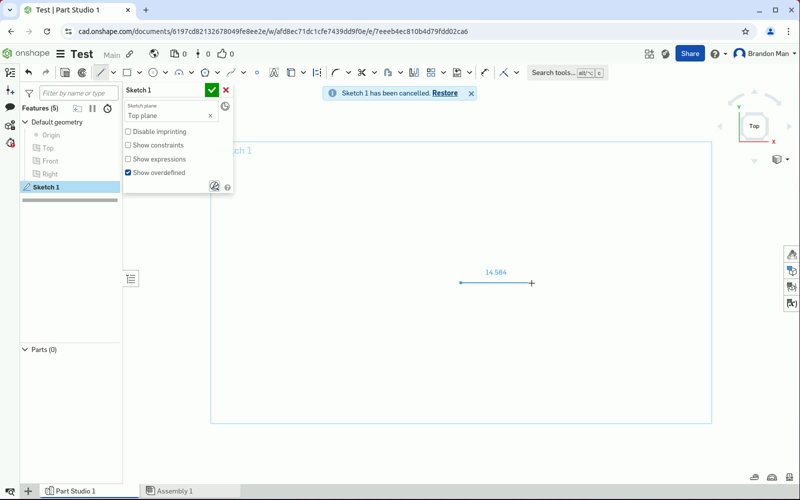
key_up(shift)
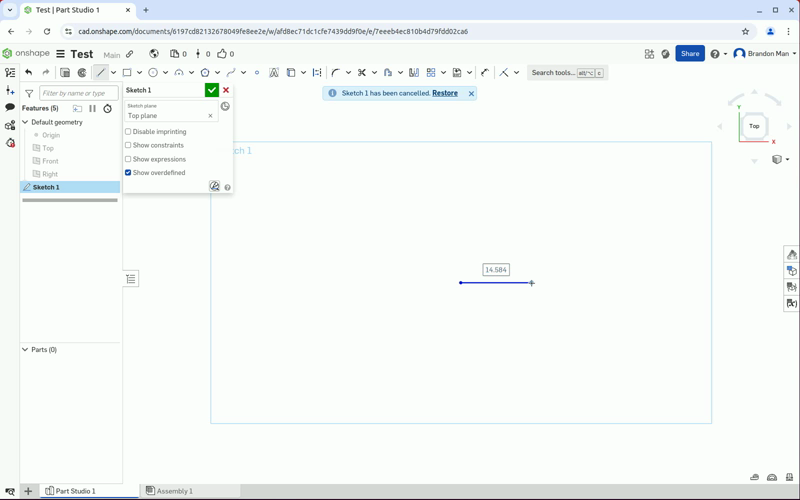
key_down(shift)
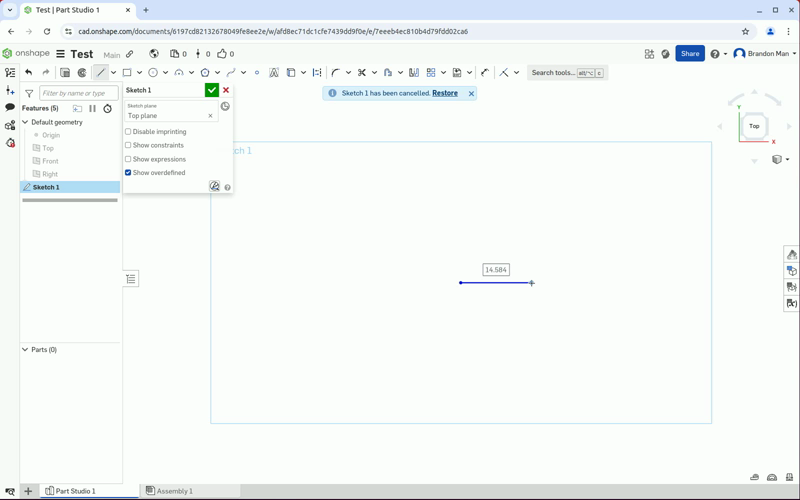
mouse_move(531, 212)
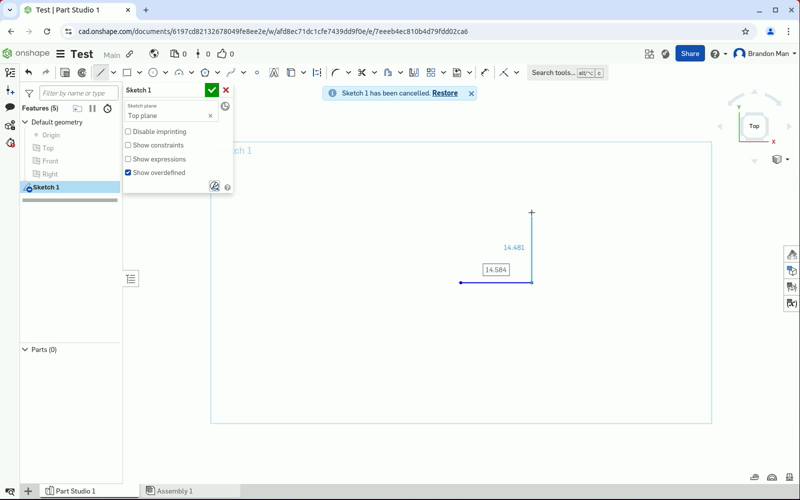
click(531, 212)
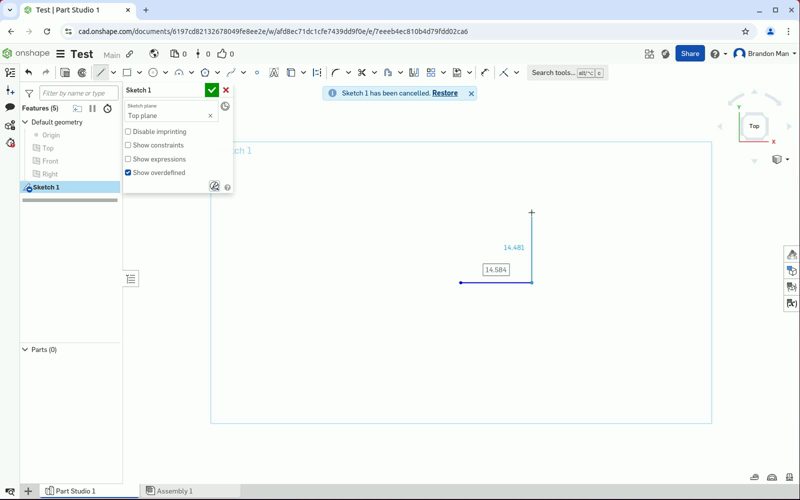
key_up(shift)
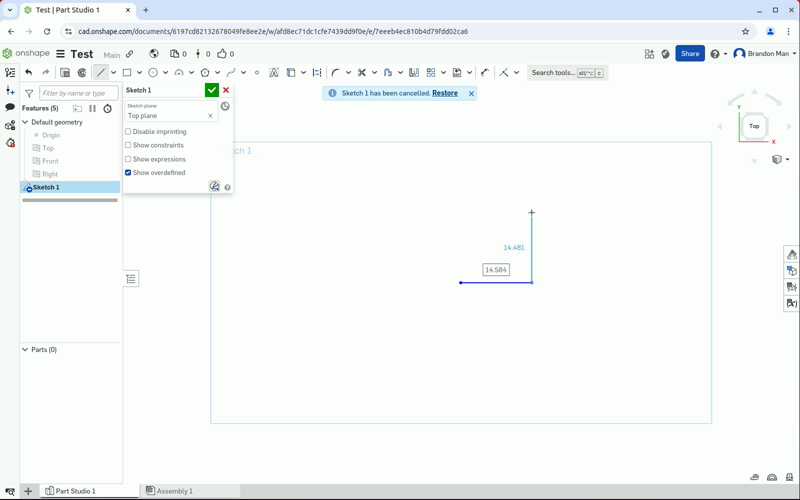
key_down(shift)
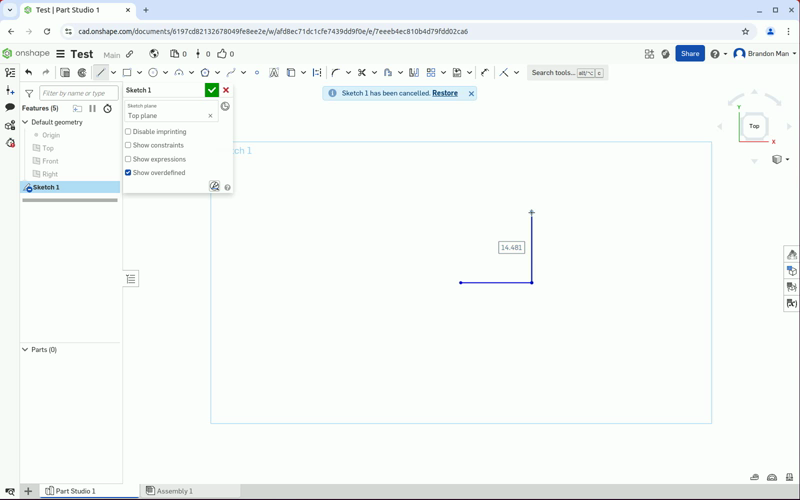
mouse_move(460, 212)
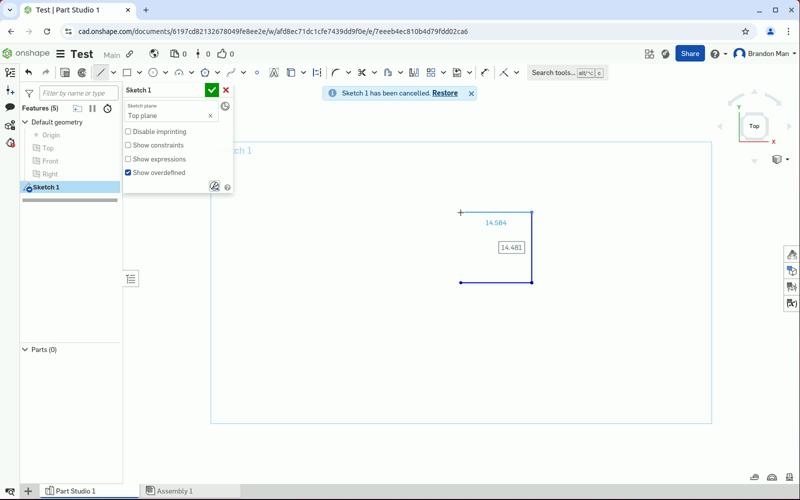
click(460, 212)
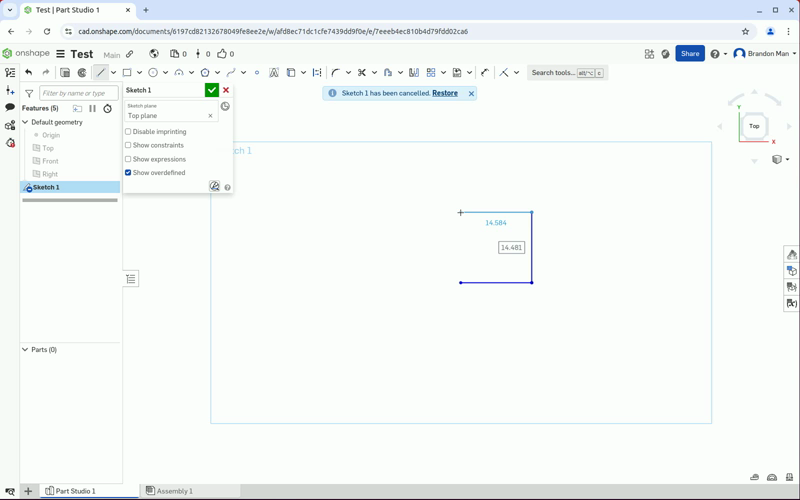
key_up(shift)
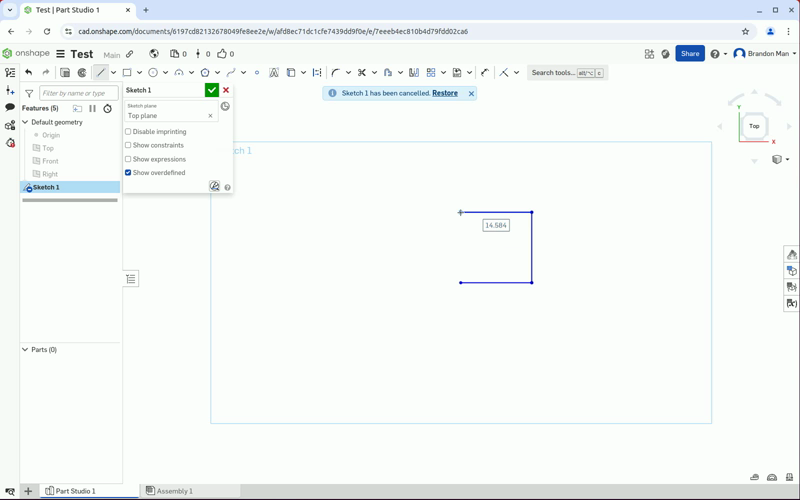
key_down(shift)
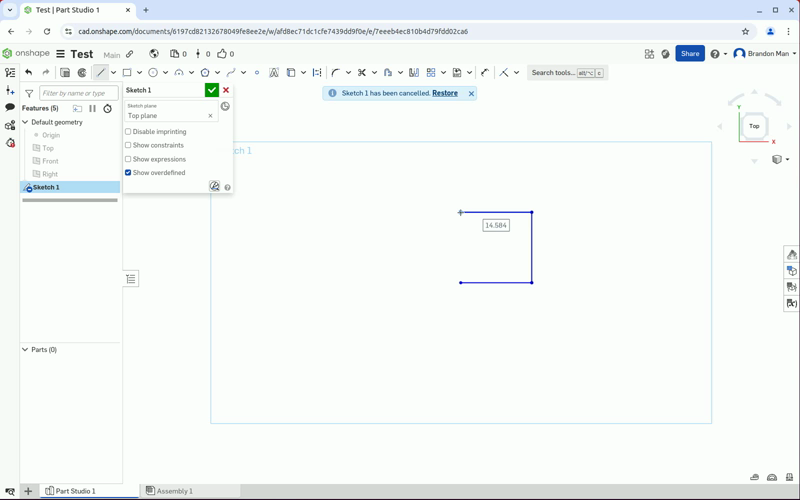
mouse_move(460, 282)
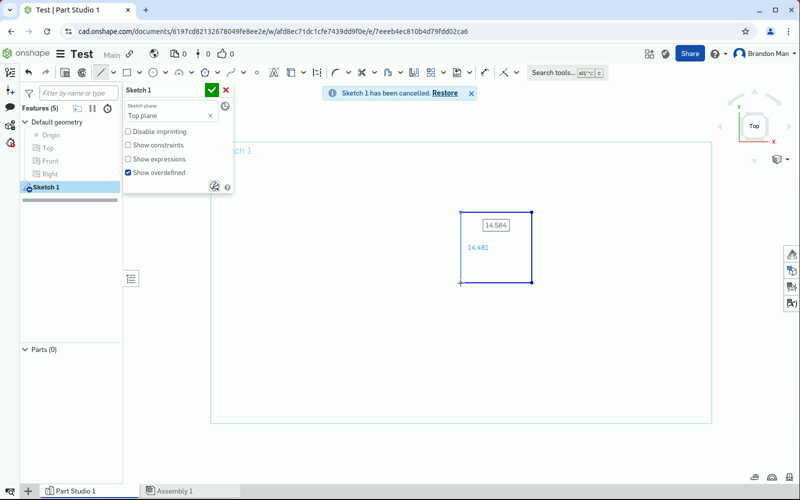
key_up(shift)
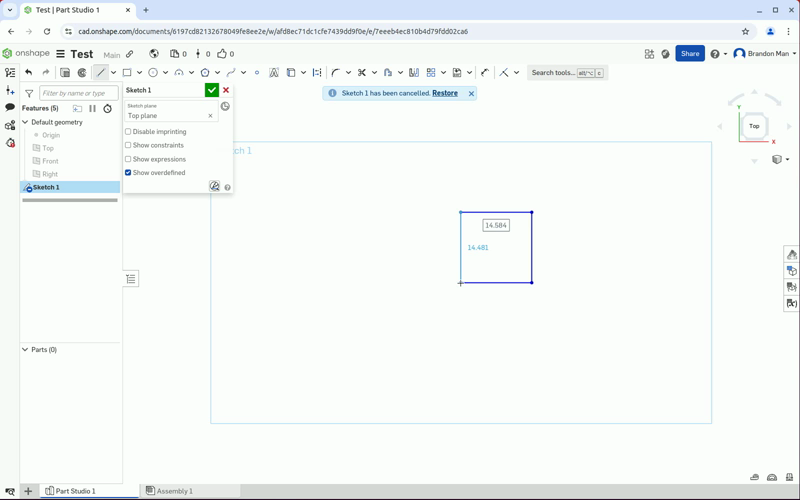
click(460, 282)
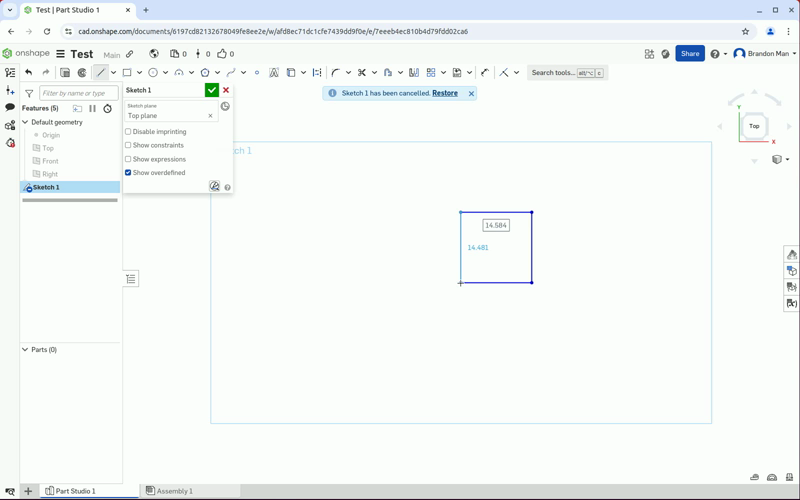
key(esc)
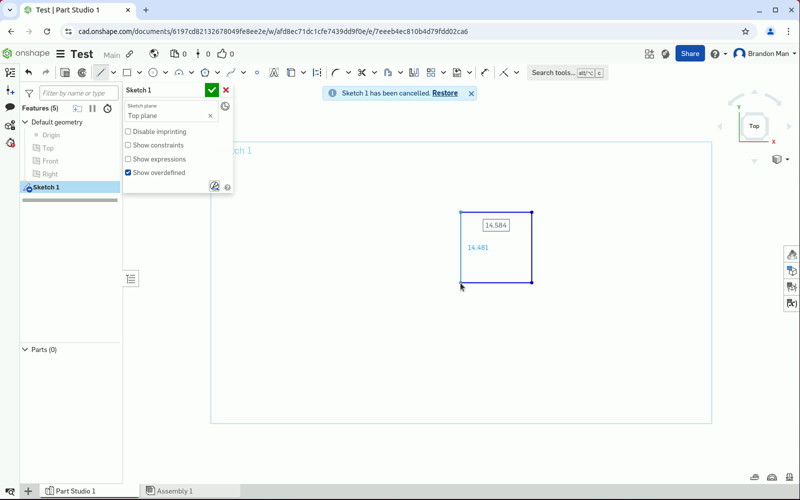
mouse_move(526, 233)
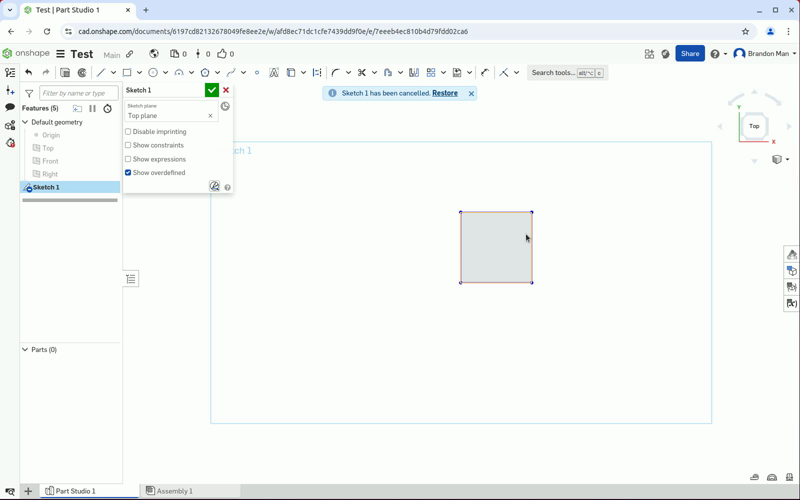
click(526, 233)
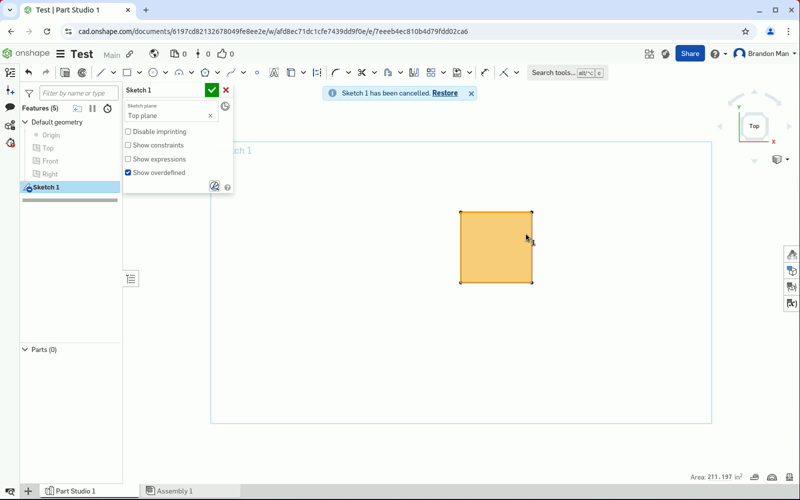
mouse_move(73, 352)
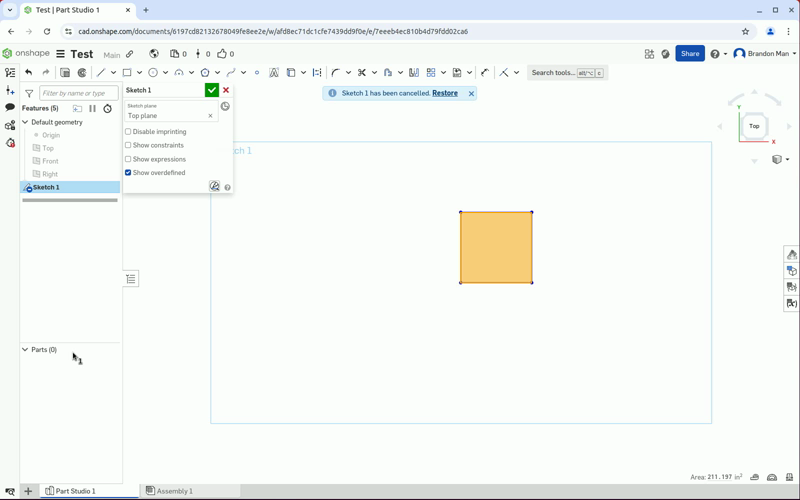
key(shift+y)
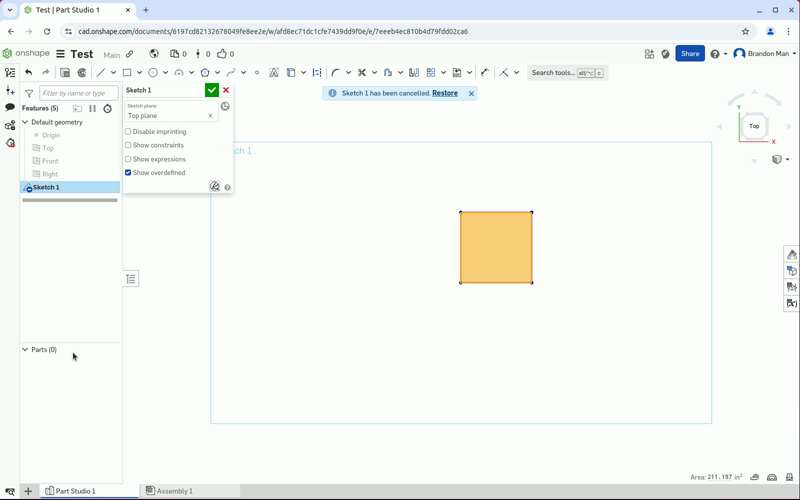
key(shift+e)
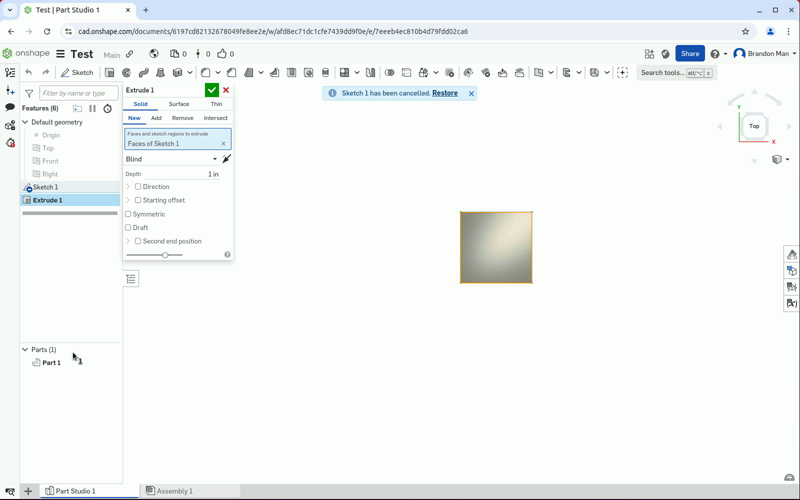
mouse_move(143, 106)
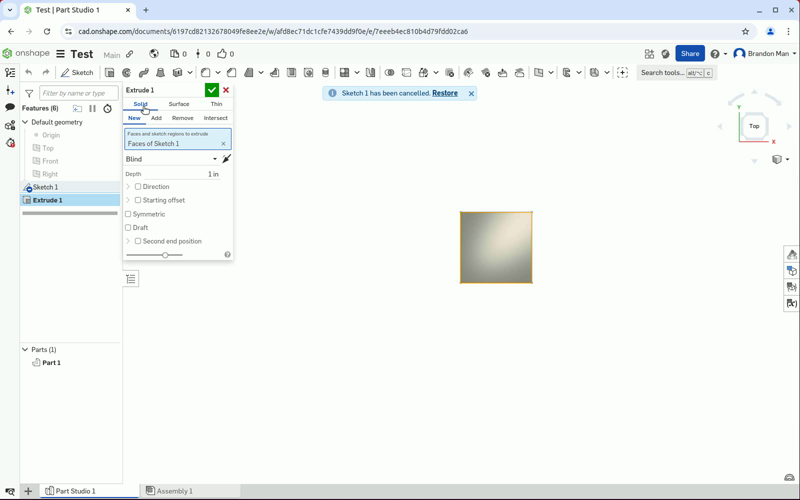
click(143, 106)
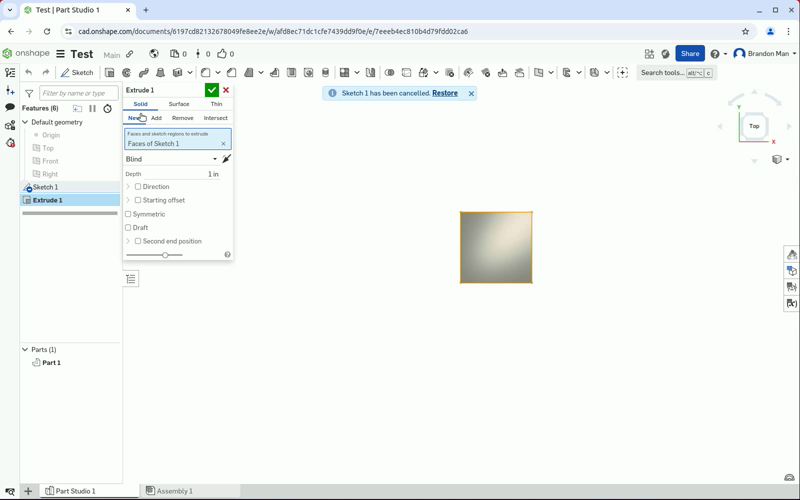
mouse_move(137, 120)
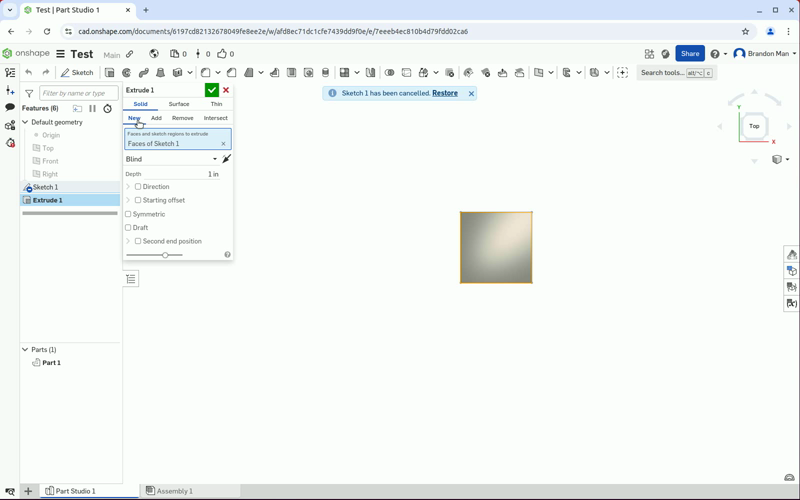
click(137, 120)
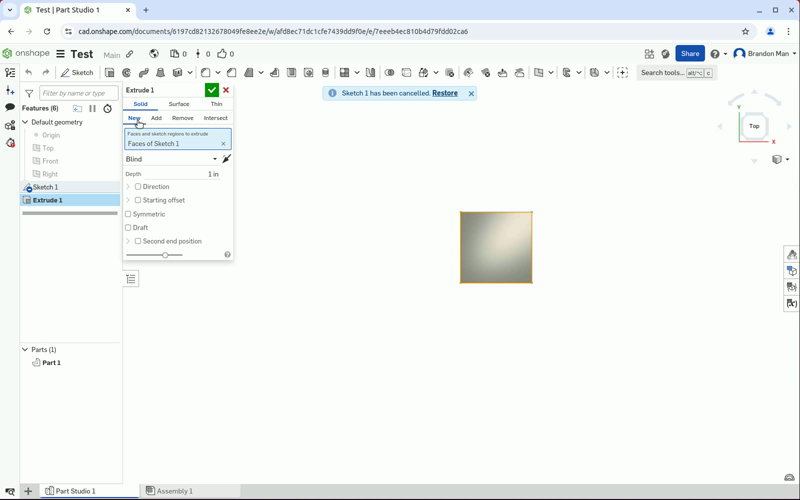
key(tab, 4)
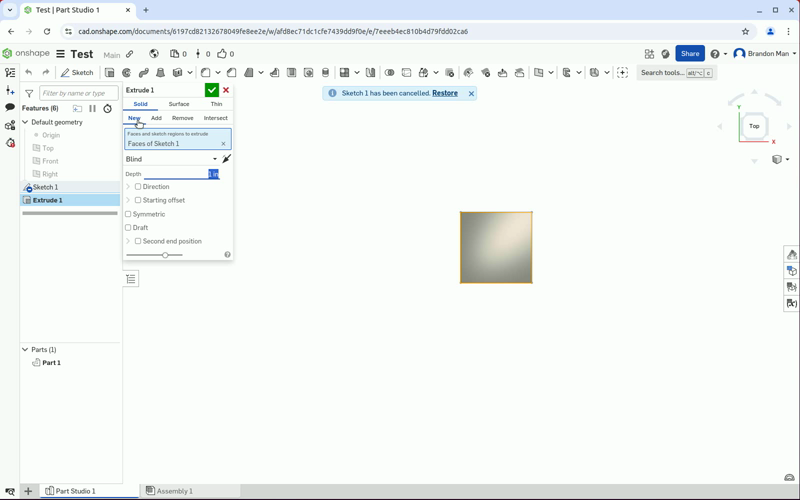
text(14.443)
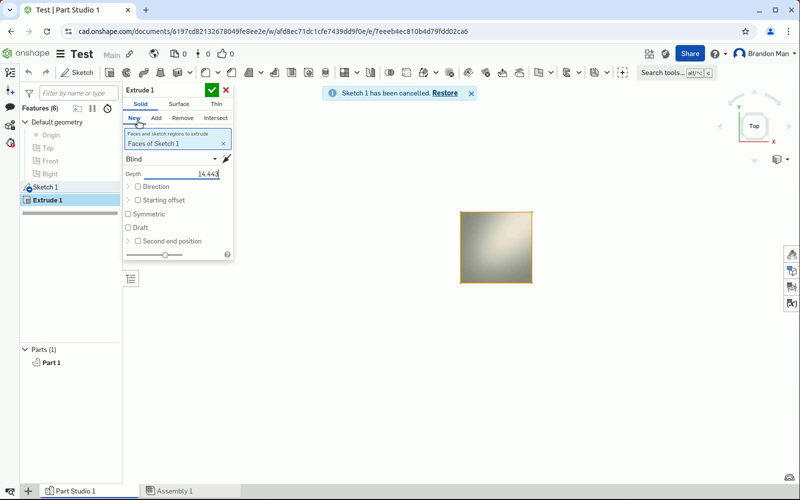
key(enter)
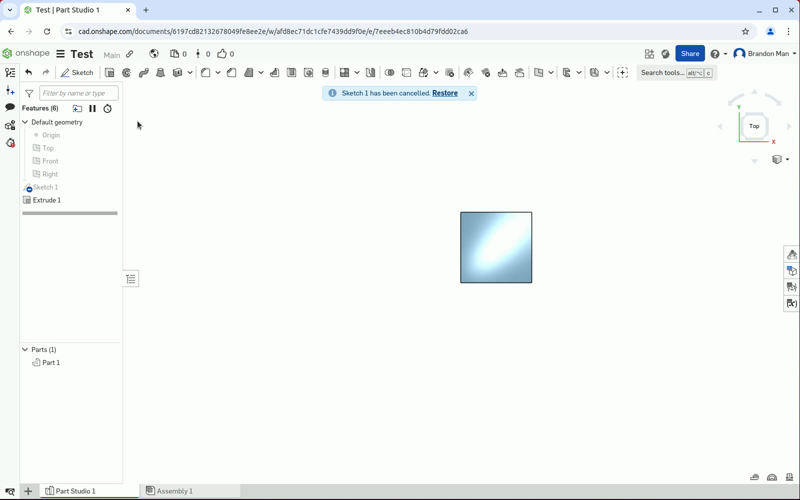
key(shift+h)
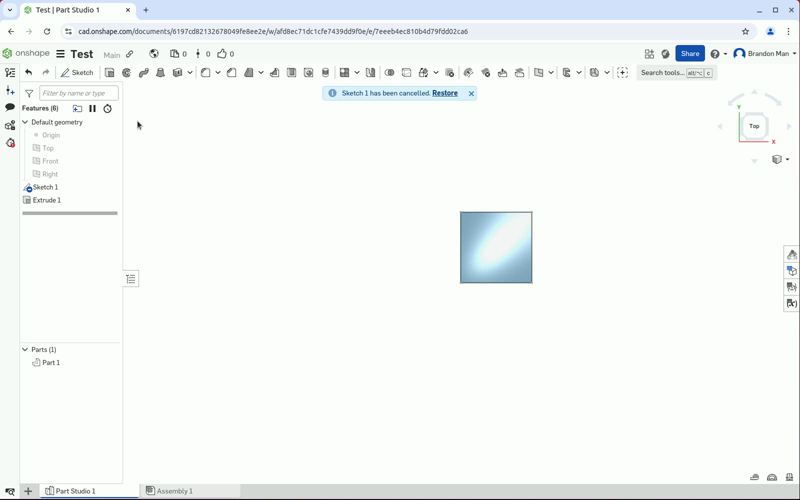
key(shift+h)
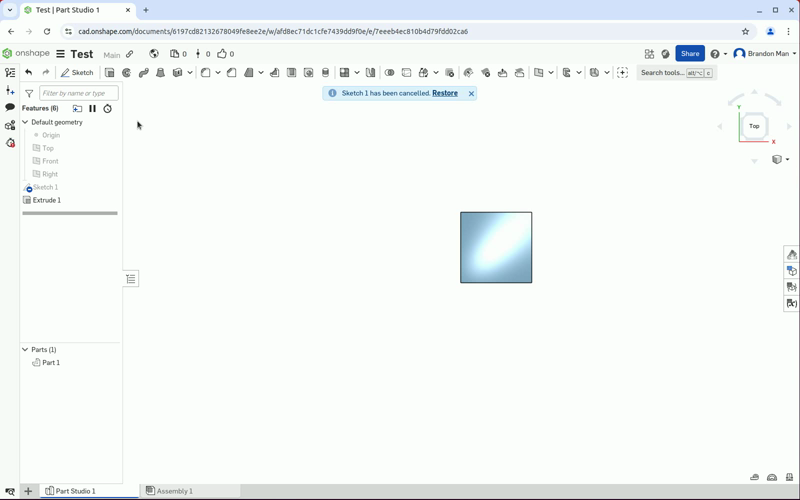
mouse_move(73, 189)
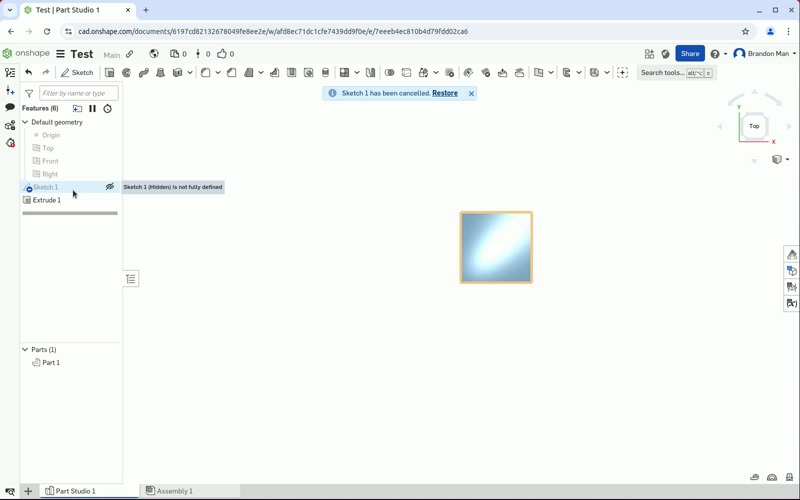
click(73, 189)
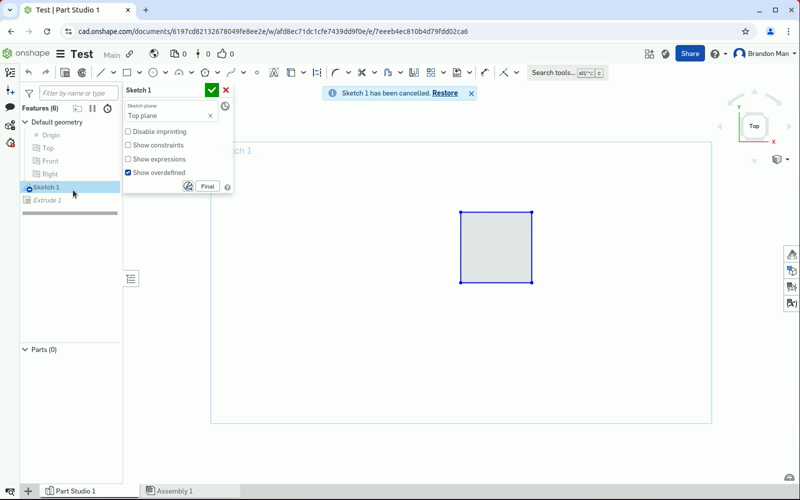
mouse_move(229, 92)
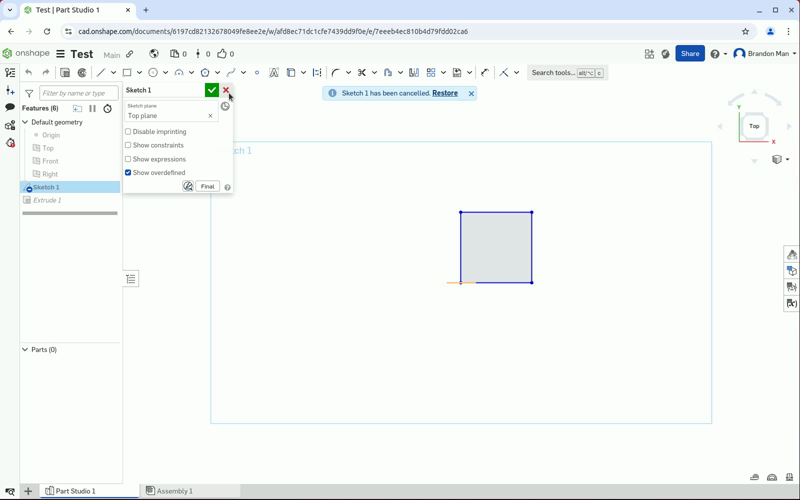
click(229, 92)
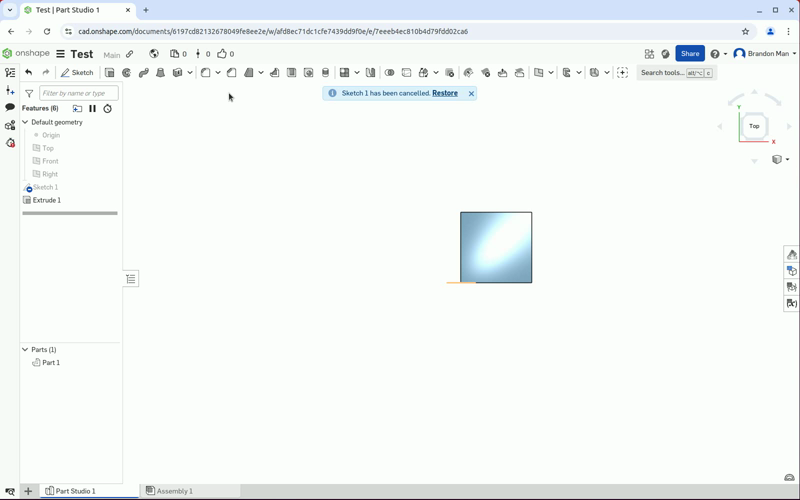
mouse_move(541, 75)
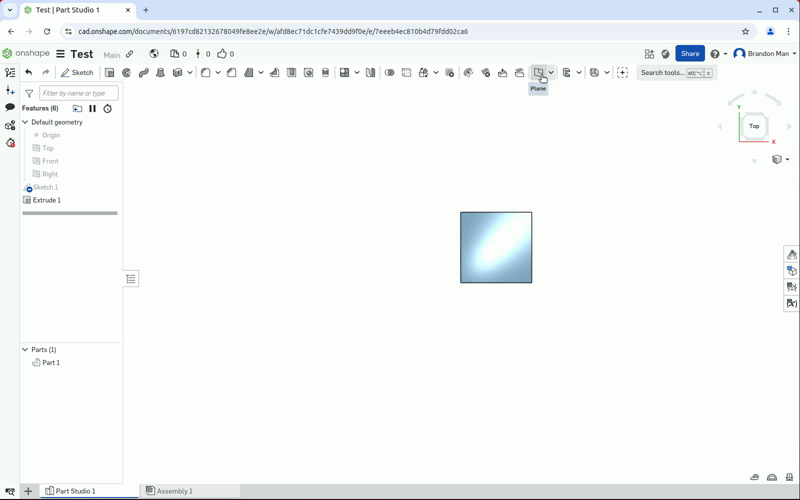
click(541, 75)
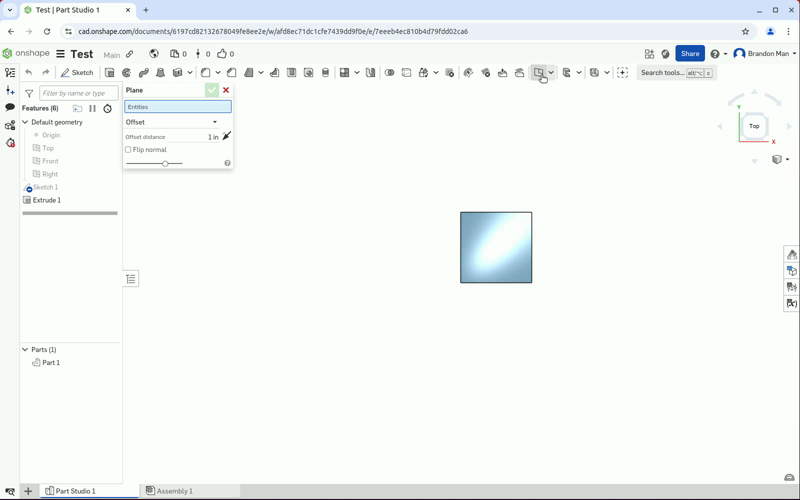
mouse_move(73, 150)
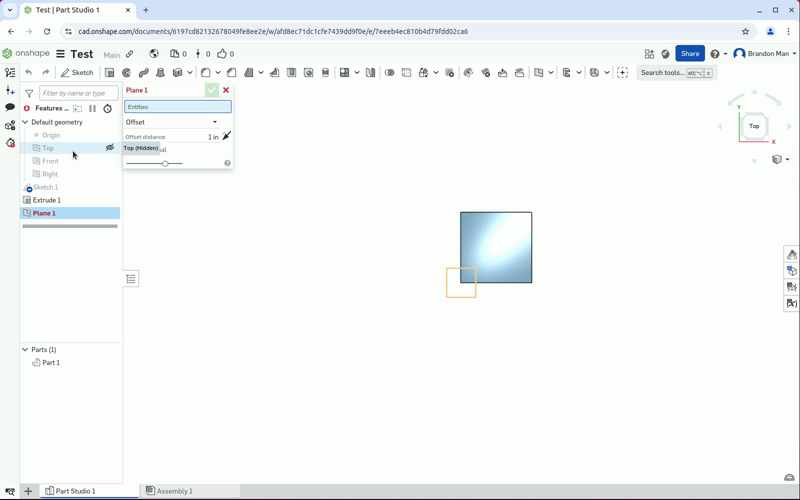
click(73, 150)
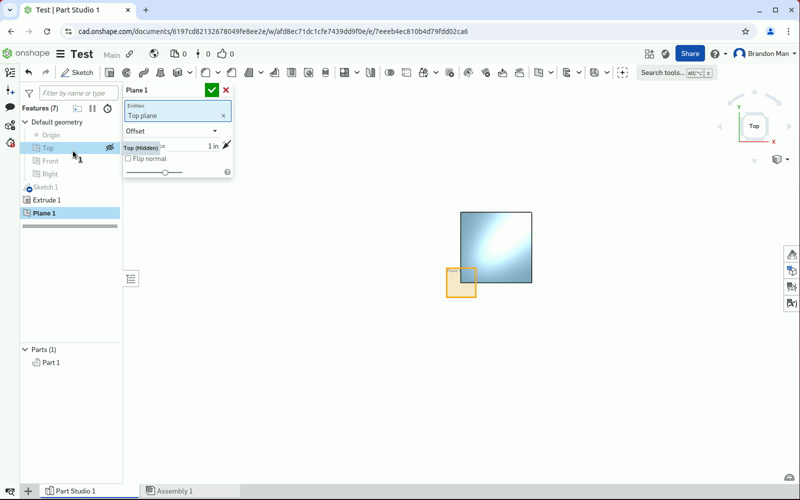
key(tab, 2)
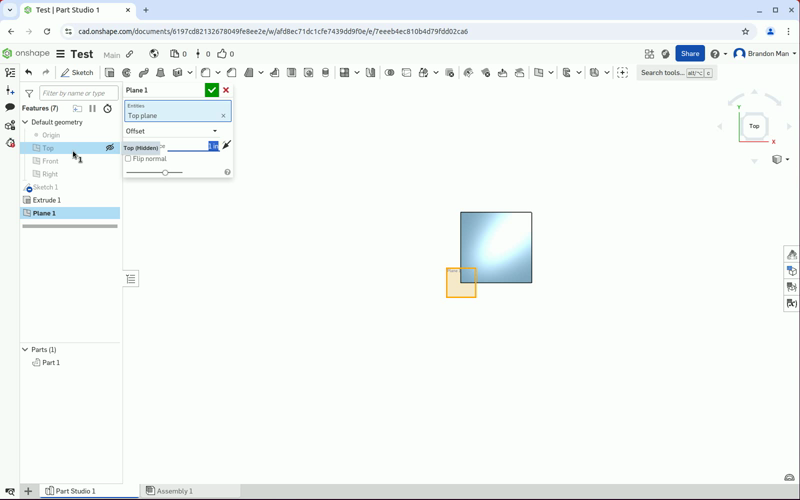
text(14.45)
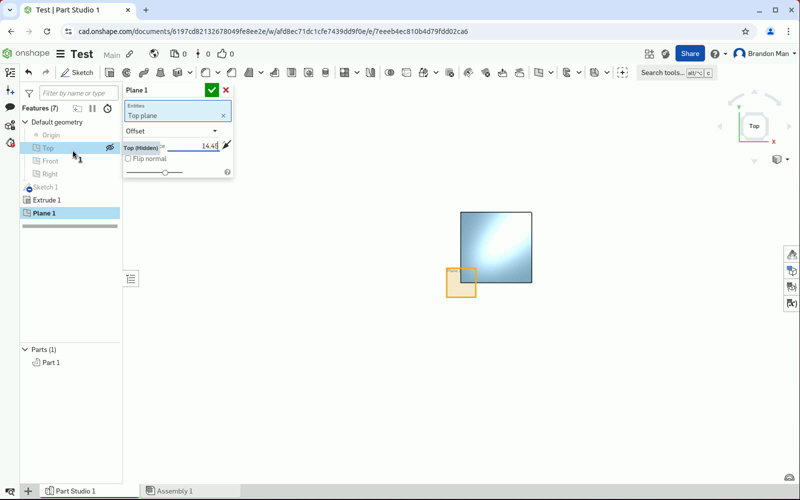
key(enter, 2)
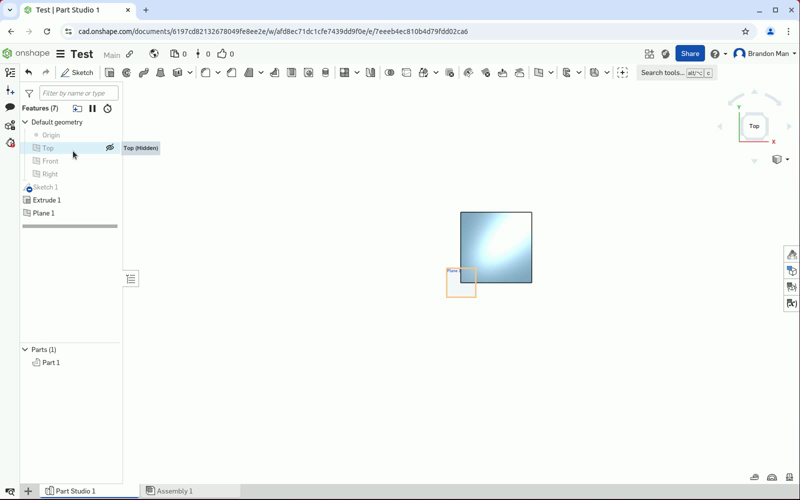
key(shift+s)
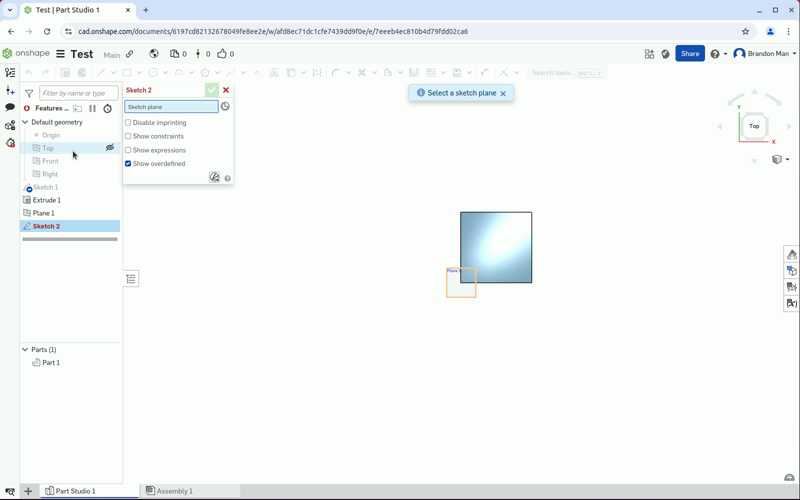
mouse_move(73, 215)
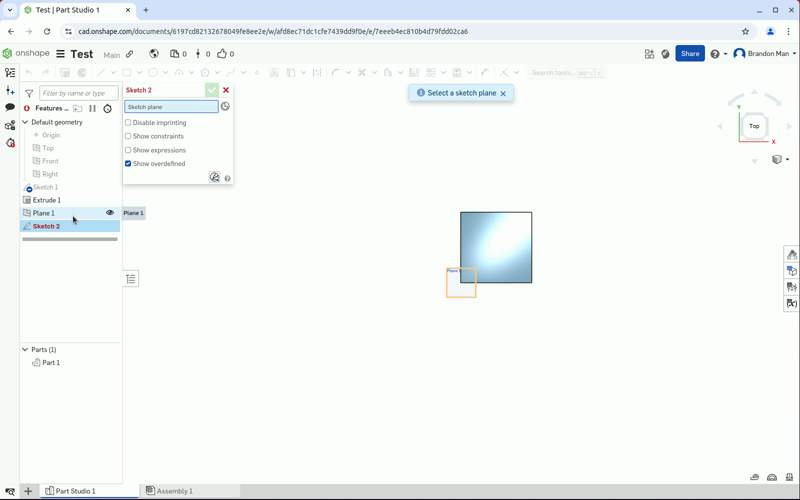
click(73, 215)
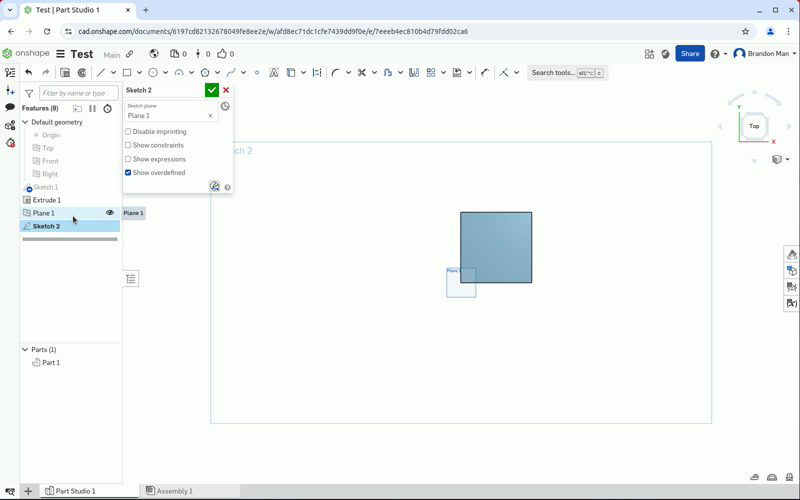
mouse_move(73, 352)
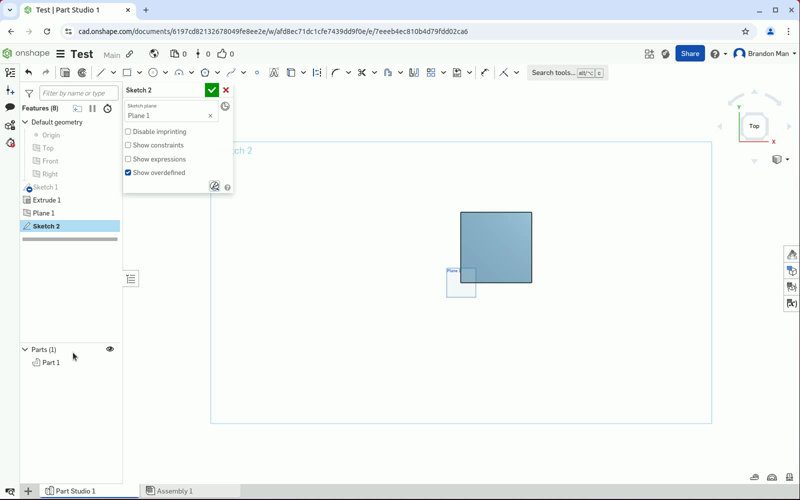
key(y)
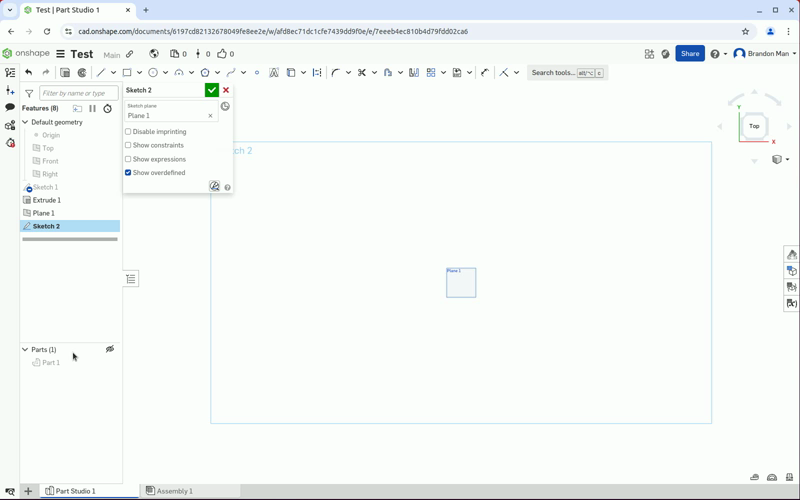
key(l)
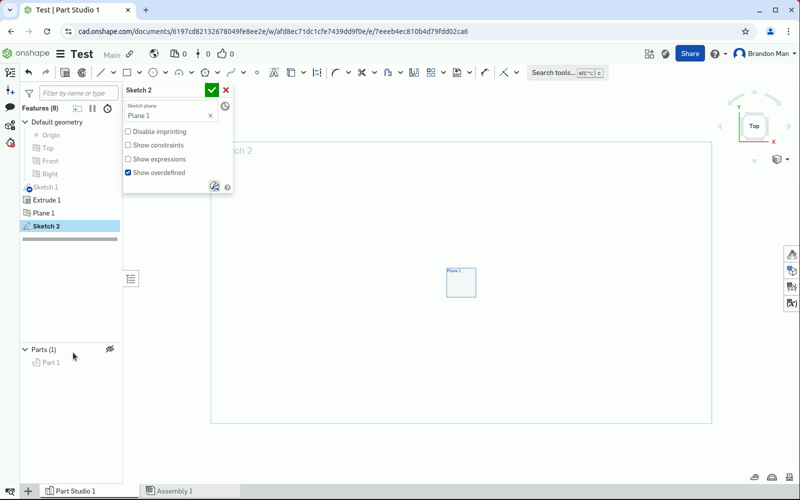
key_down(shift)
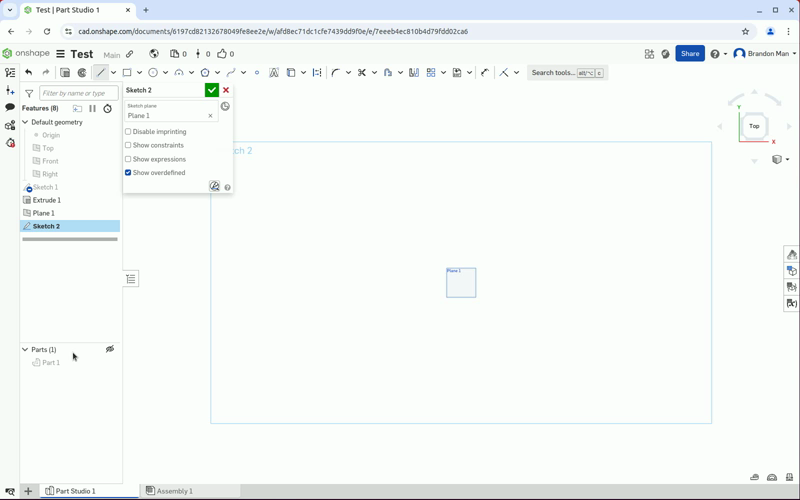
mouse_move(473, 270)
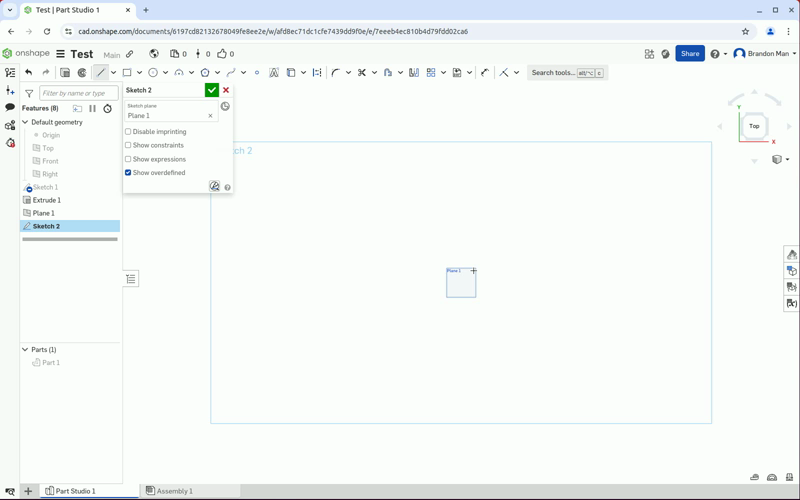
click(473, 270)
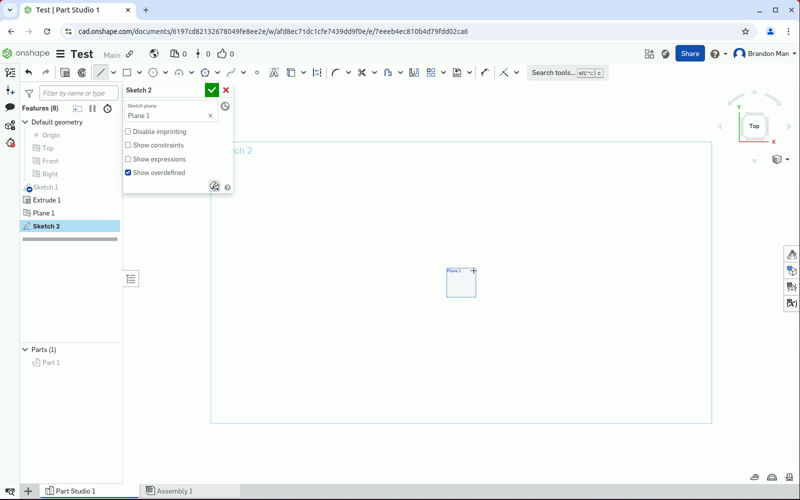
key_up(shift)
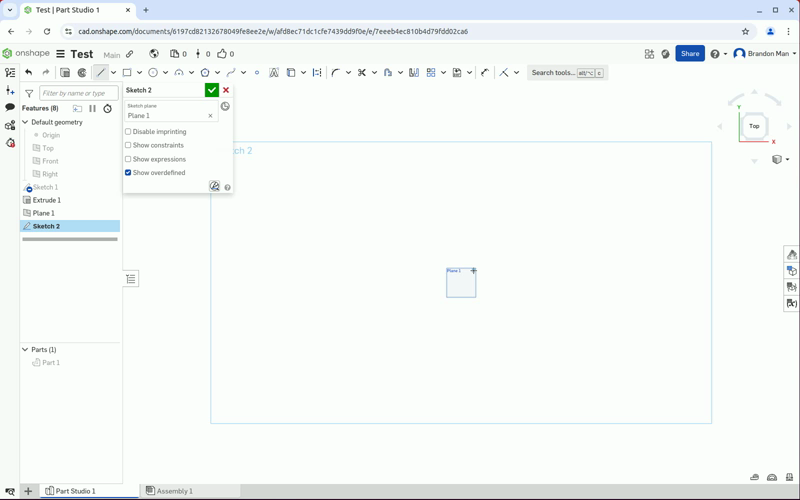
key_down(shift)
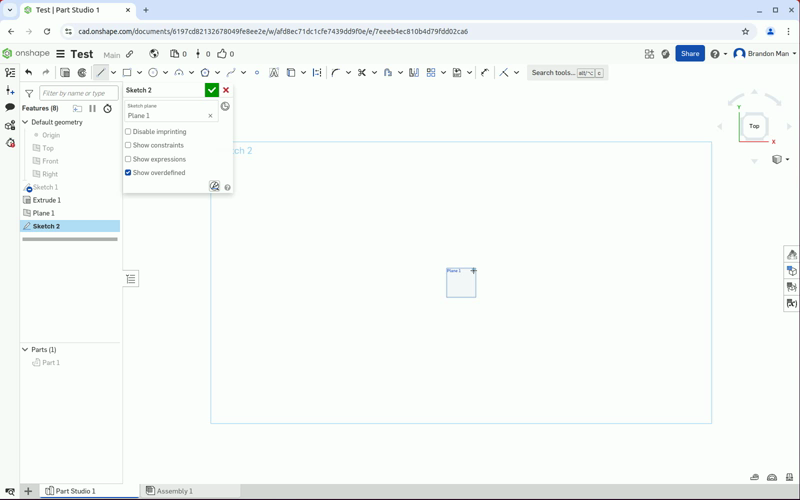
mouse_move(503, 270)
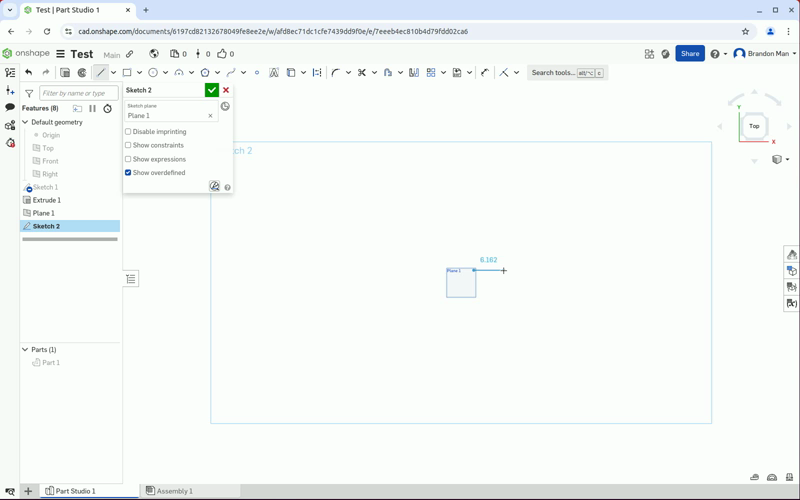
mouse_move(516, 270)
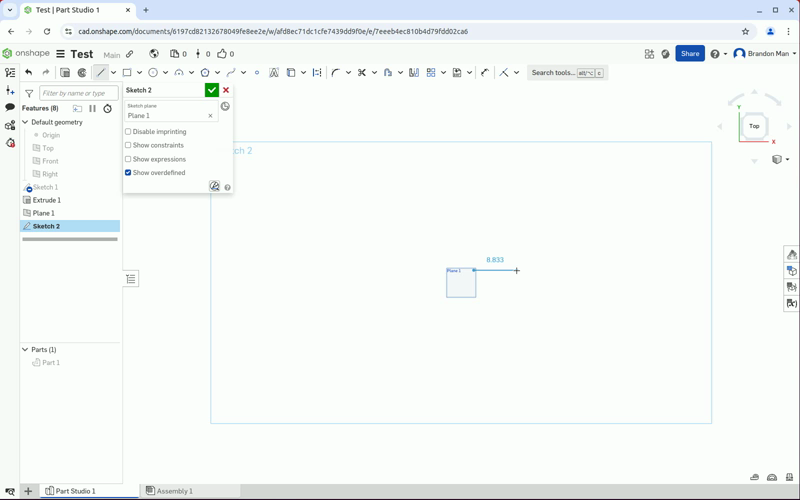
click(516, 270)
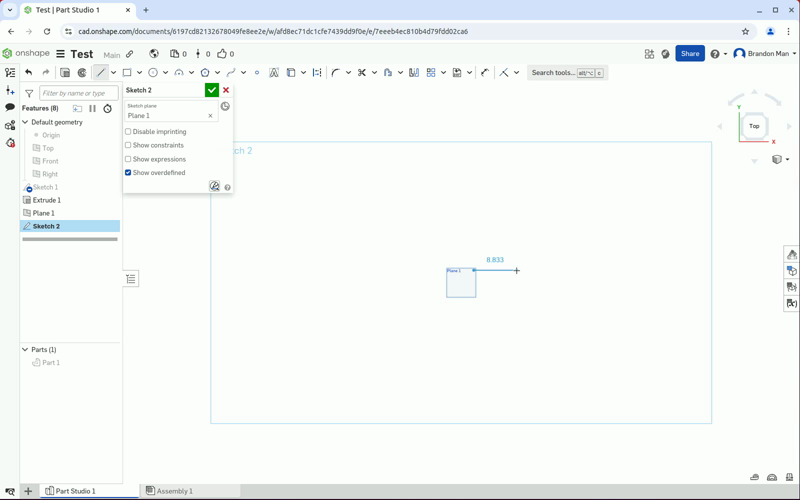
key_up(shift)
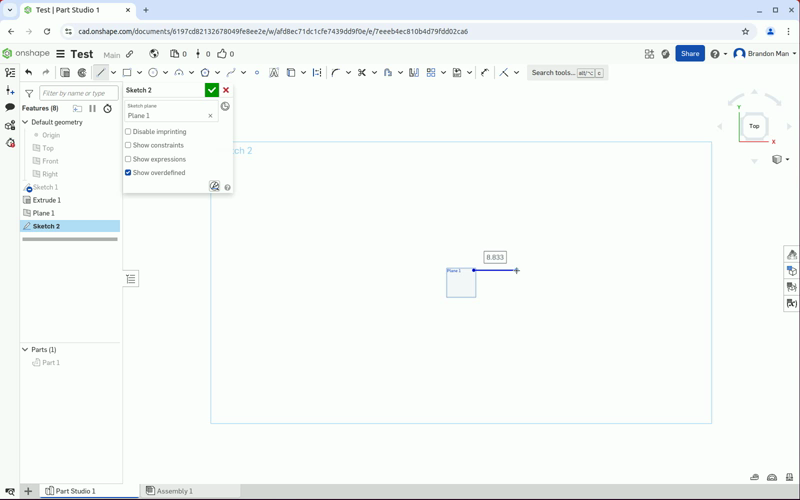
key_down(shift)
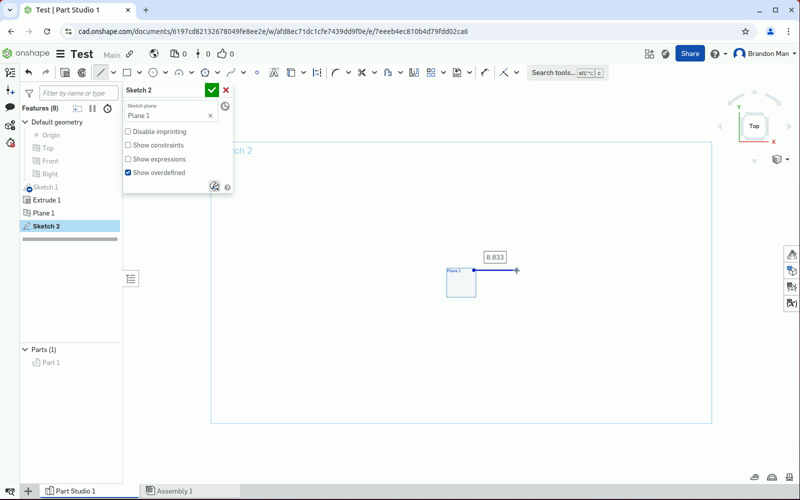
mouse_move(546, 270)
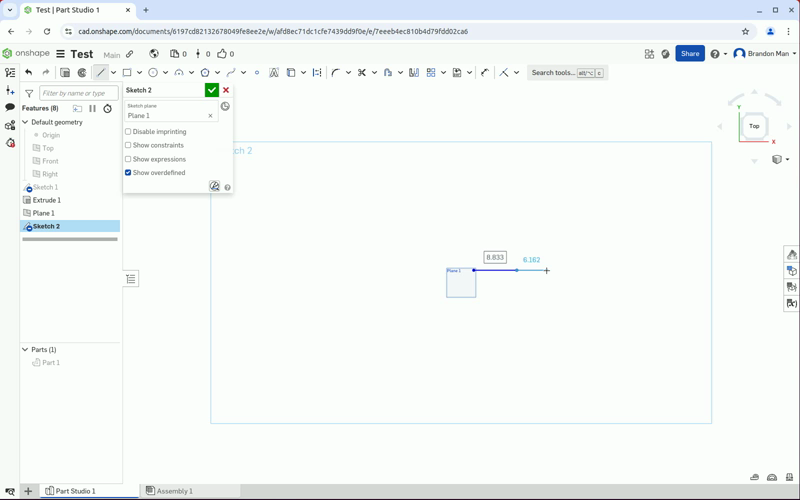
mouse_move(516, 227)
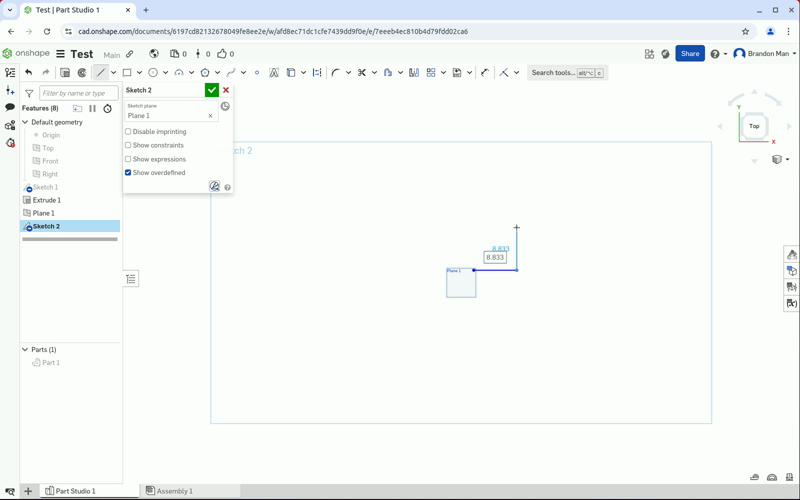
click(516, 227)
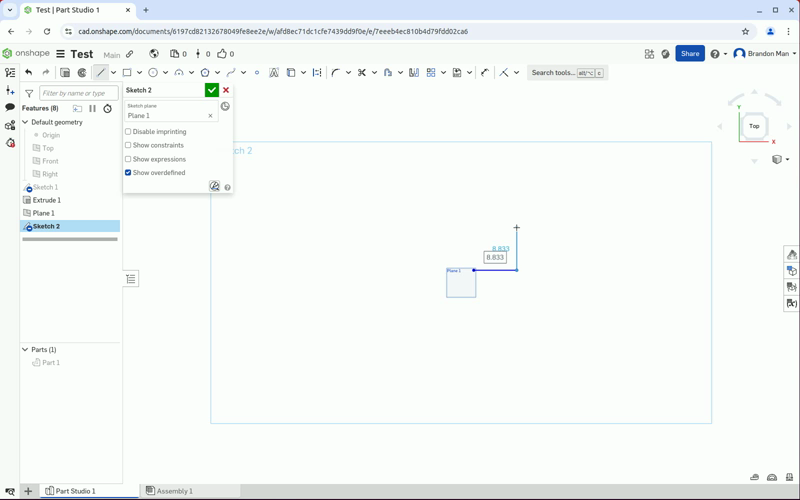
key_up(shift)
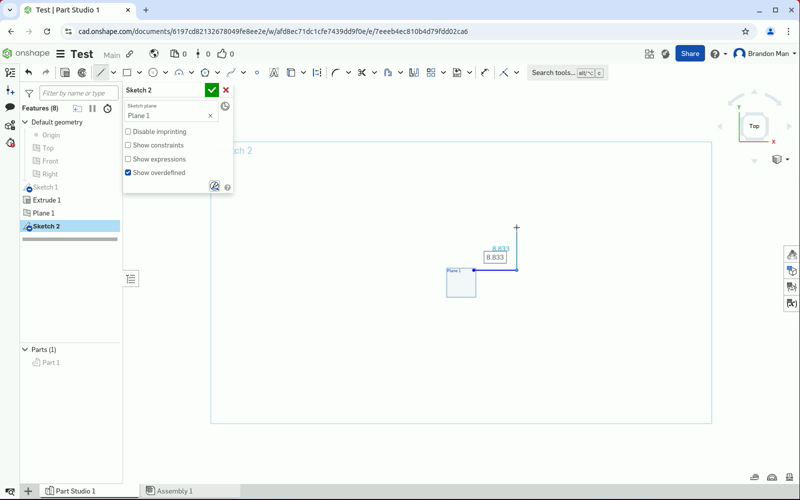
key_down(shift)
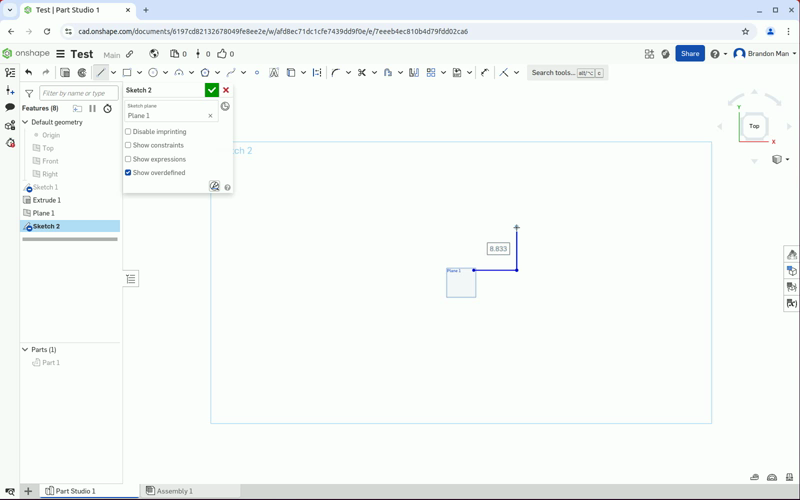
mouse_move(546, 227)
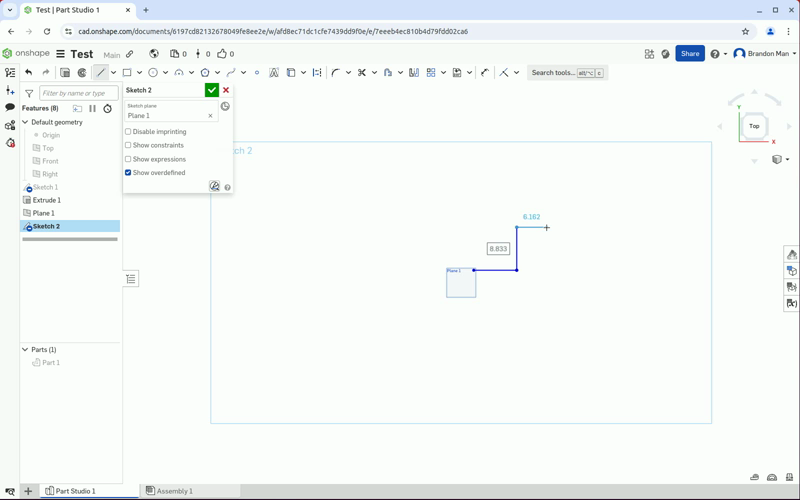
mouse_move(473, 227)
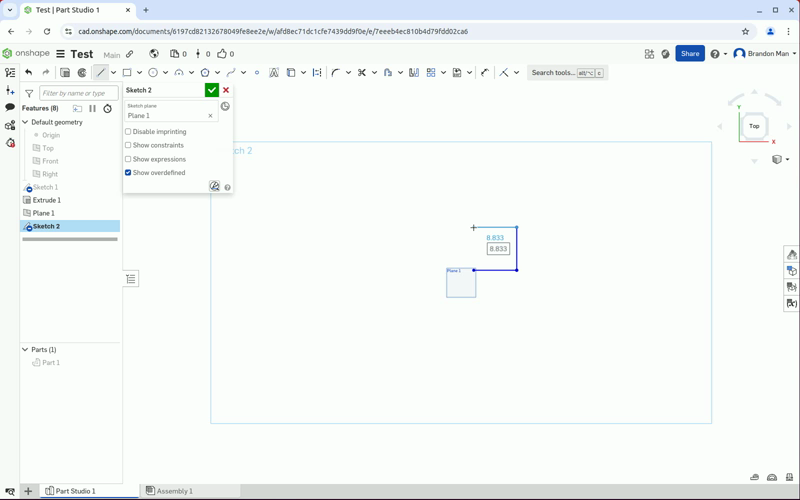
click(473, 227)
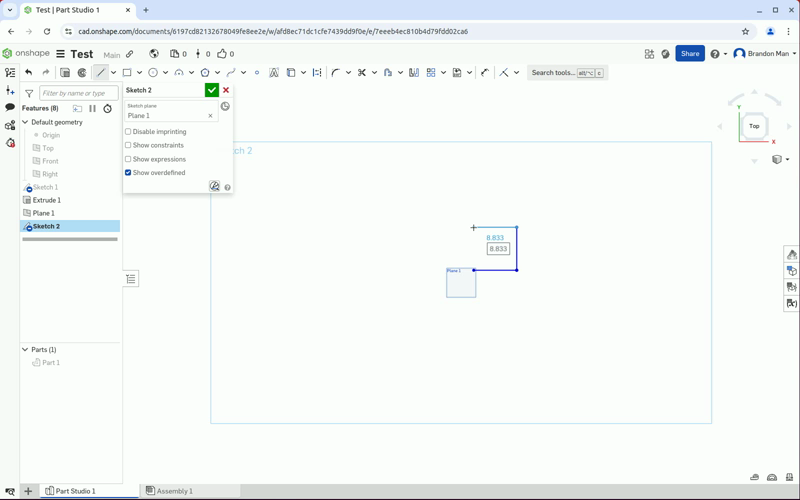
key_up(shift)
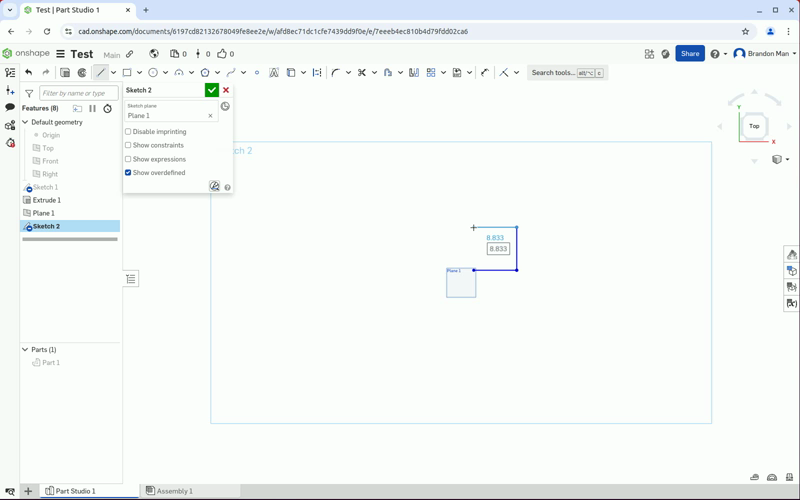
mouse_move(503, 227)
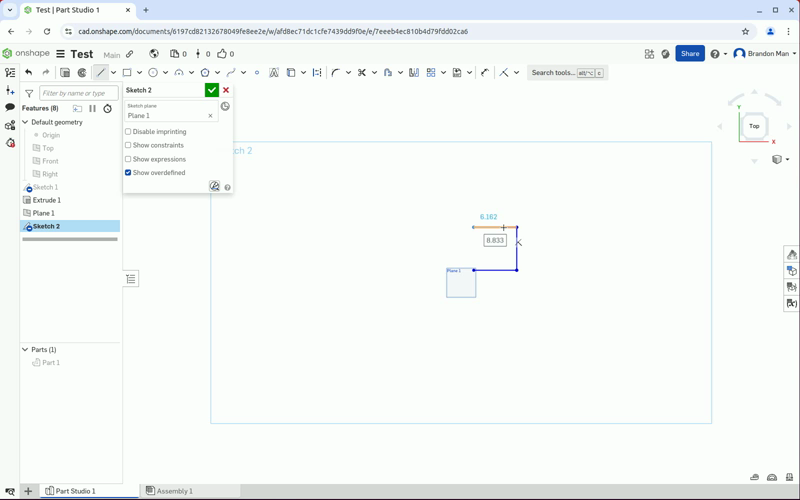
key_down(shift)
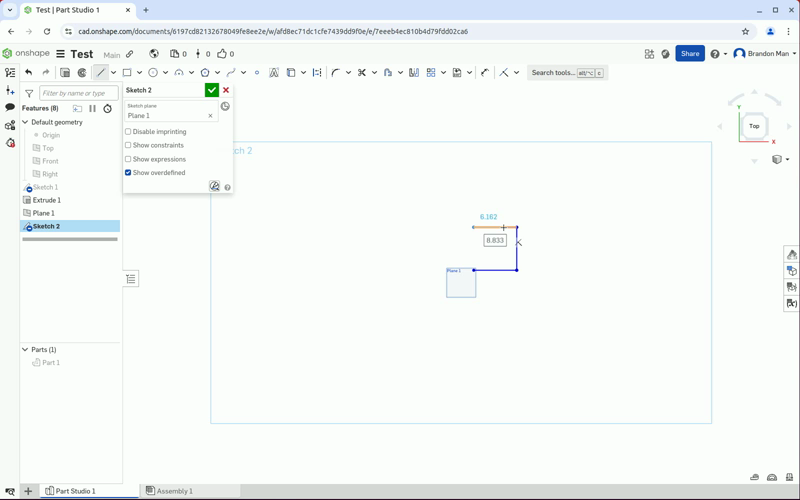
mouse_move(473, 270)
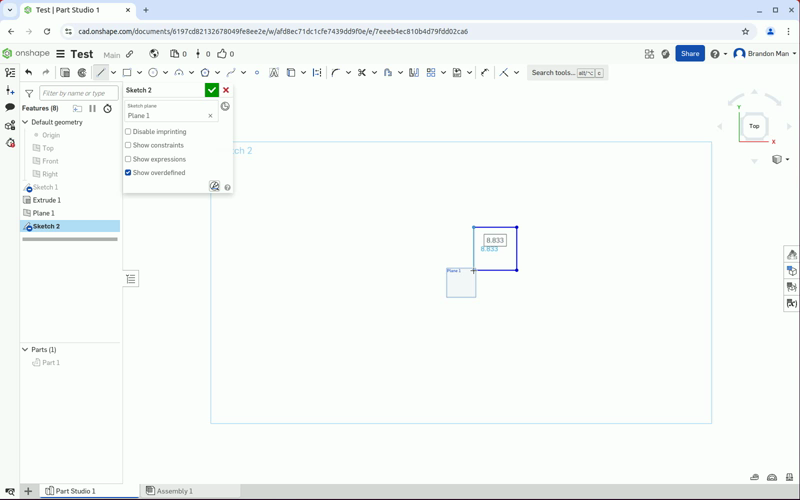
key_up(shift)
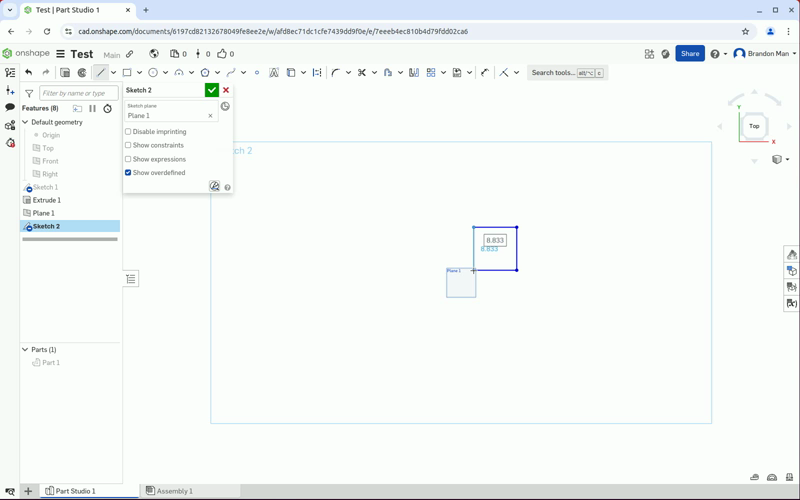
click(473, 270)
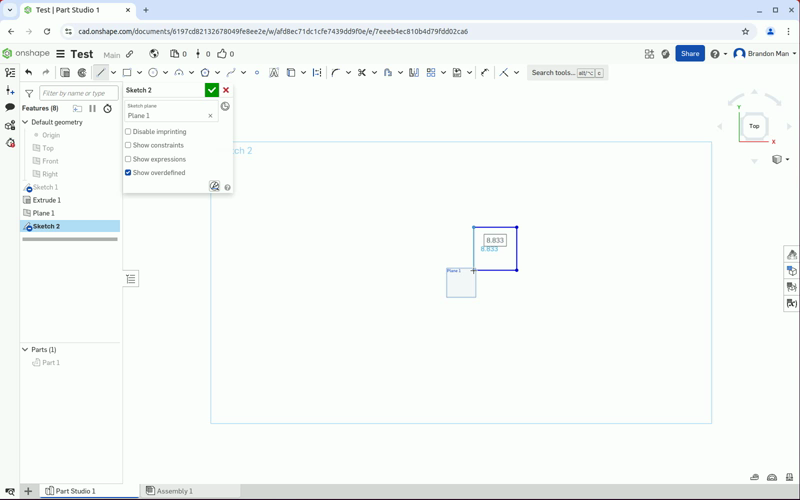
key(esc)
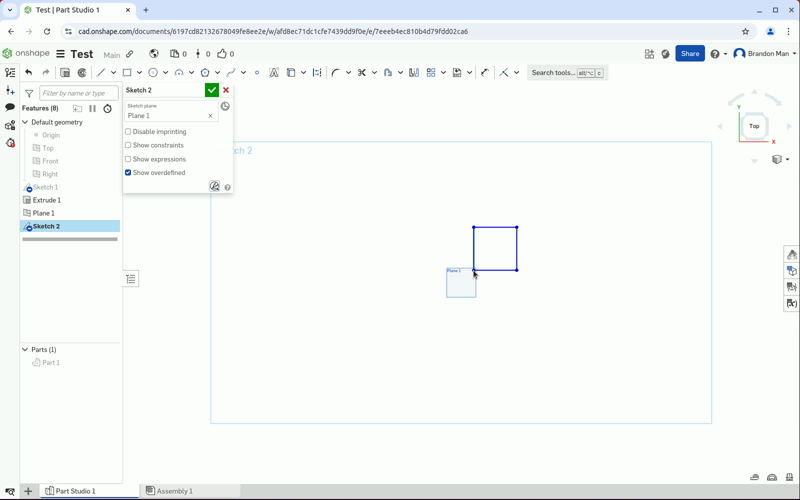
mouse_move(499, 267)
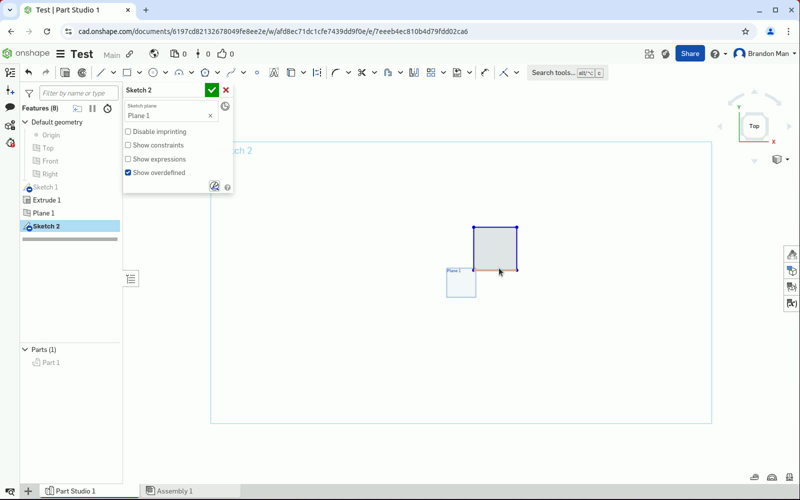
click(499, 267)
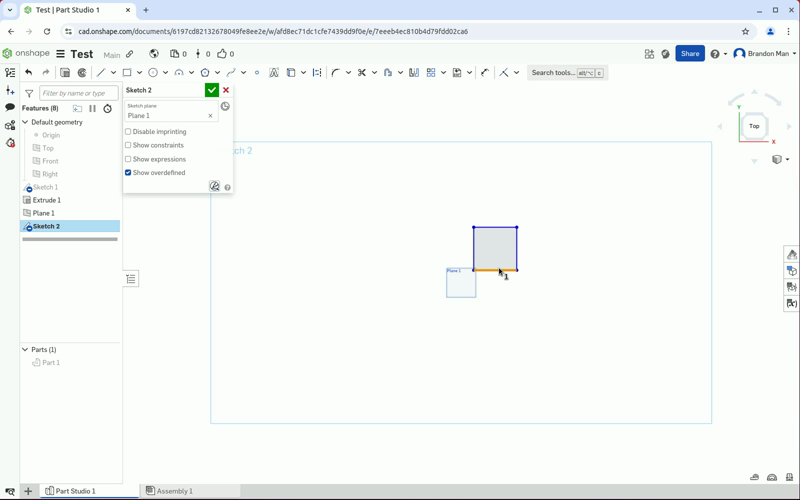
mouse_move(73, 352)
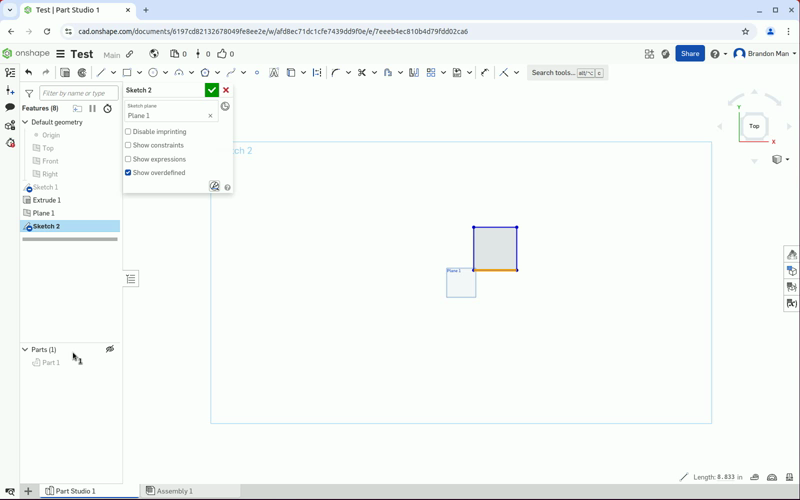
key(shift+y)
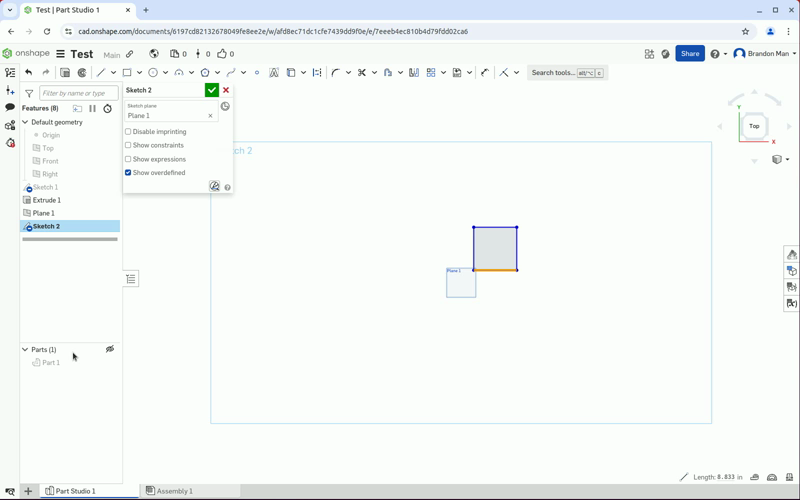
key(shift+e)
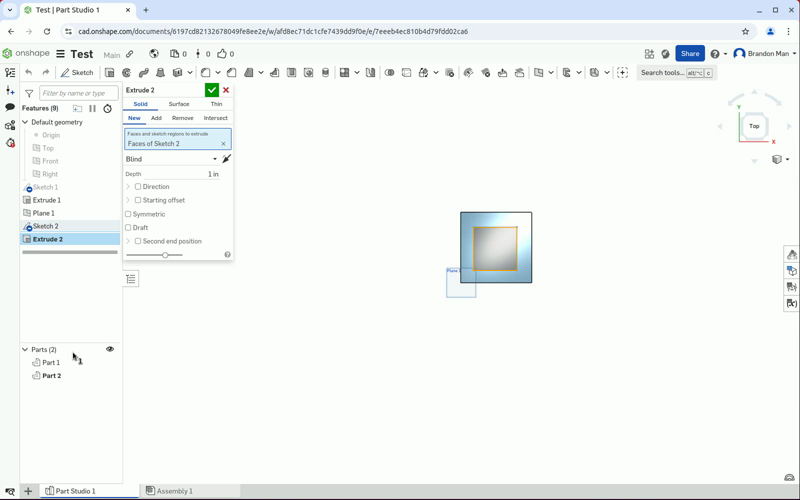
mouse_move(143, 106)
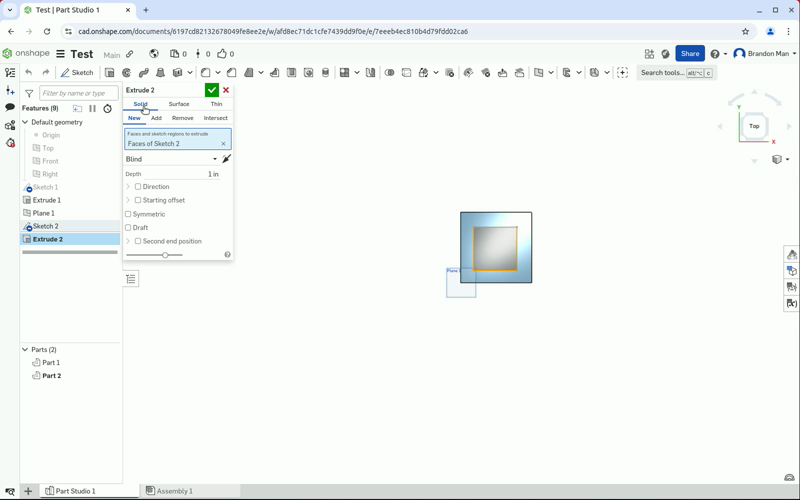
click(143, 106)
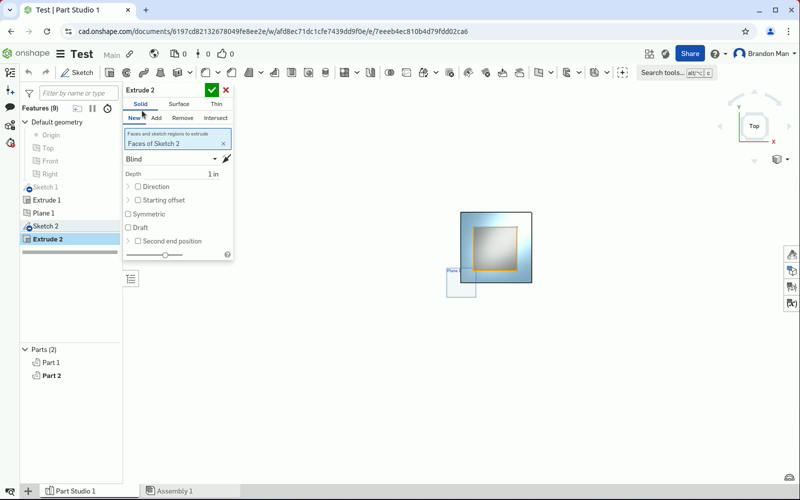
mouse_move(137, 120)
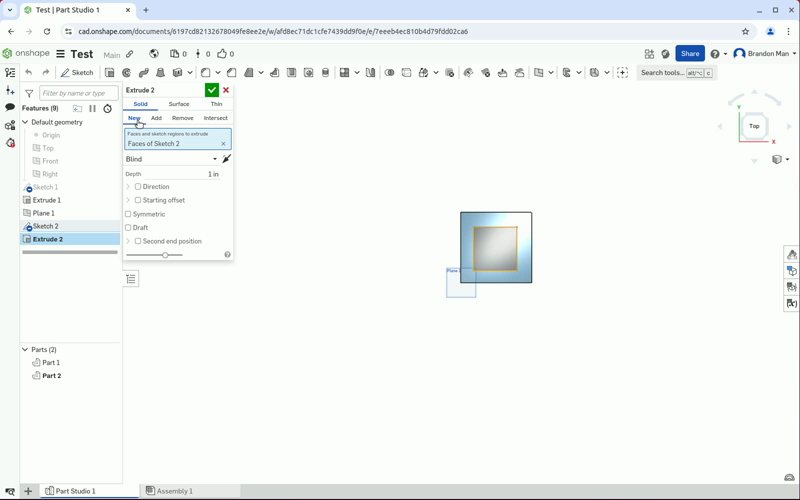
click(137, 120)
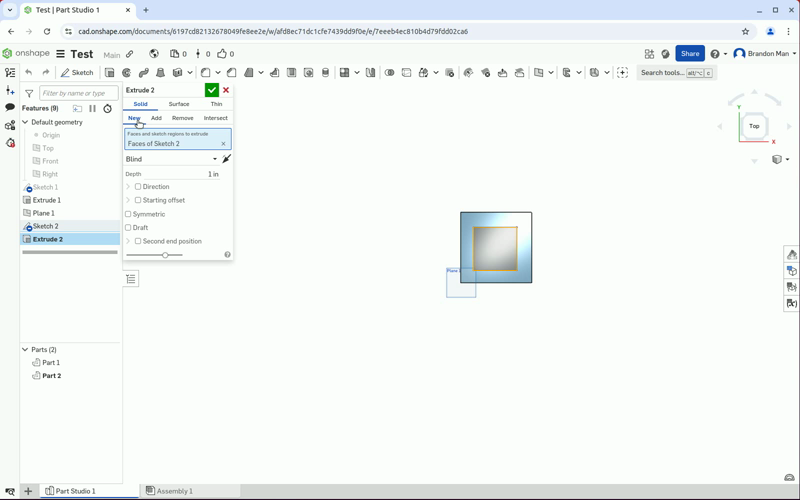
key(tab, 4)
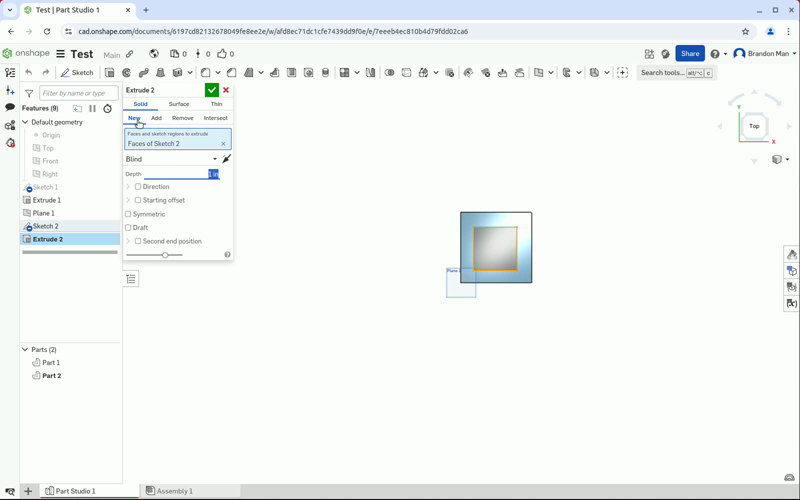
text(8.666)
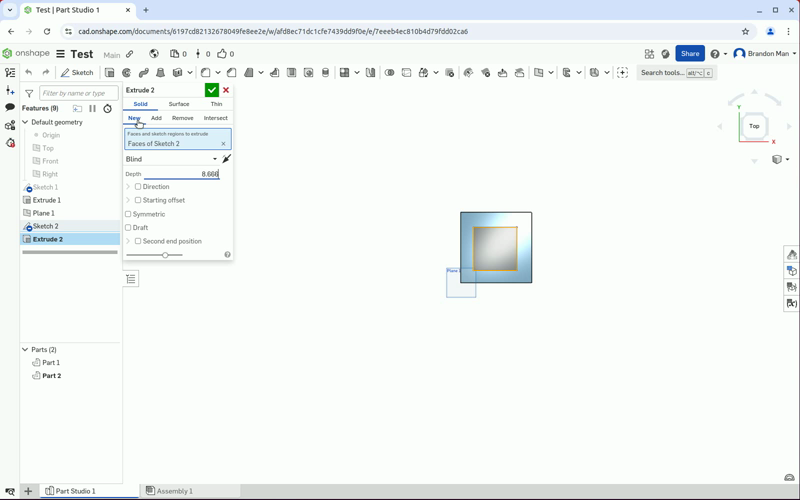
key(enter)
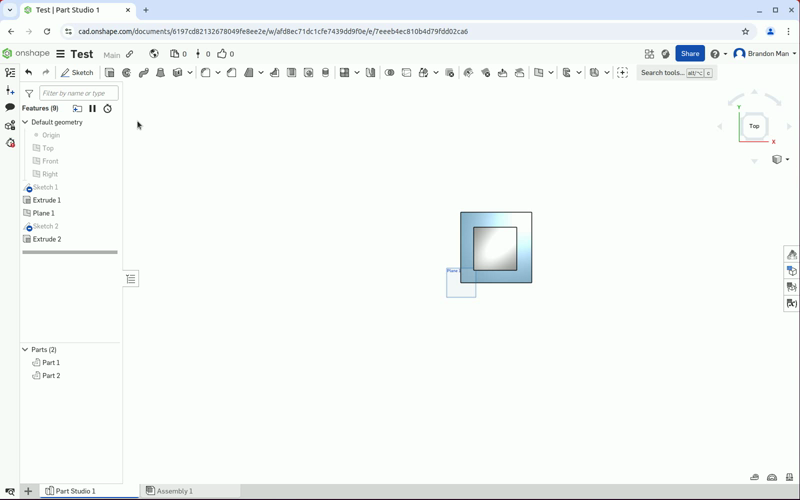
key(shift+h)
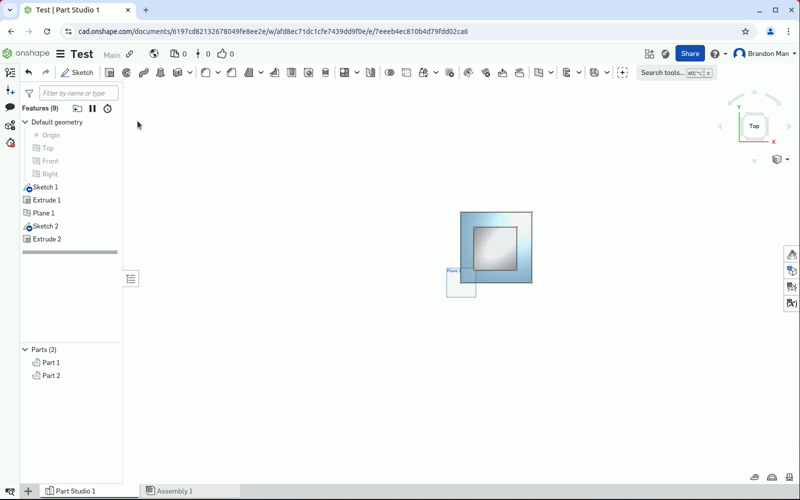
key(shift+h)
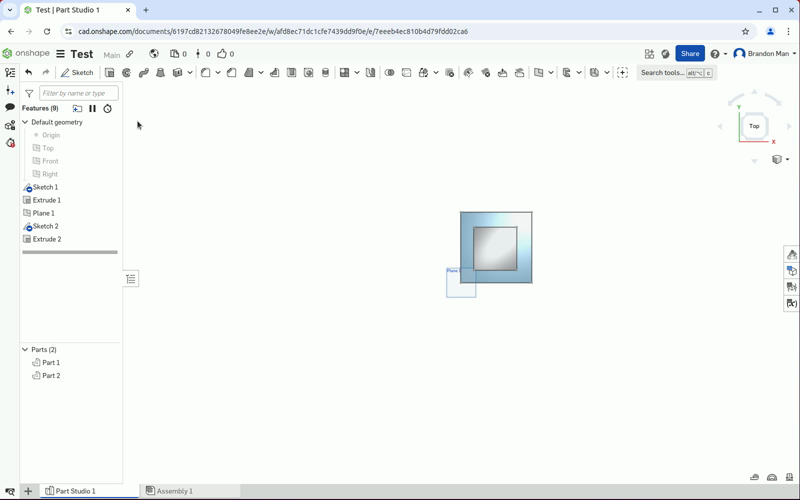
key(shift+7)
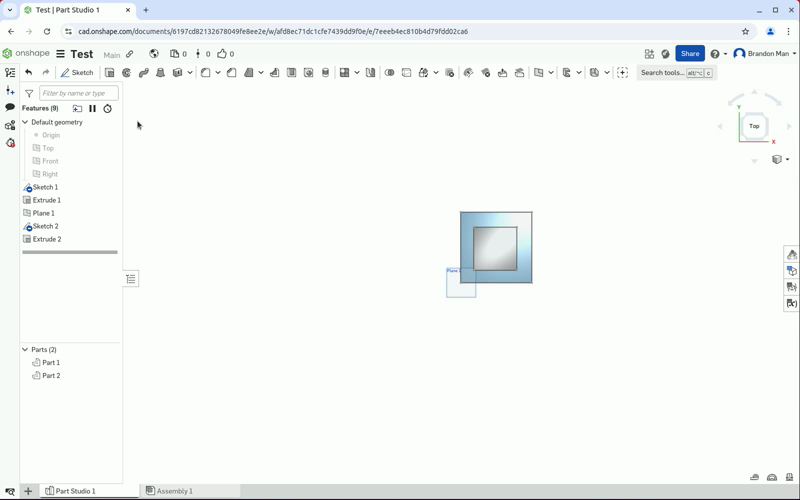
key(up, 3)
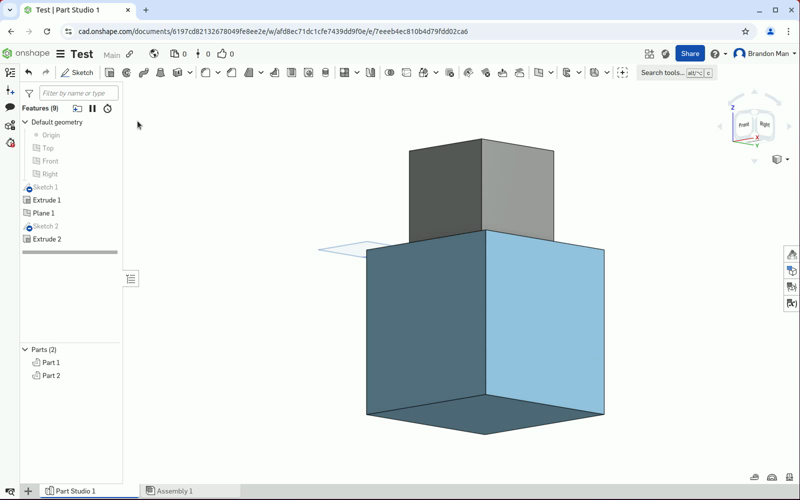
key(left, 3)
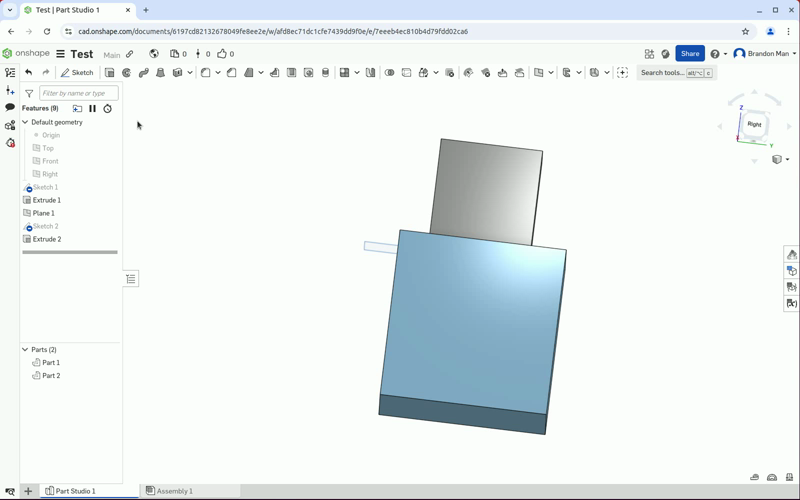
key(right, 3)
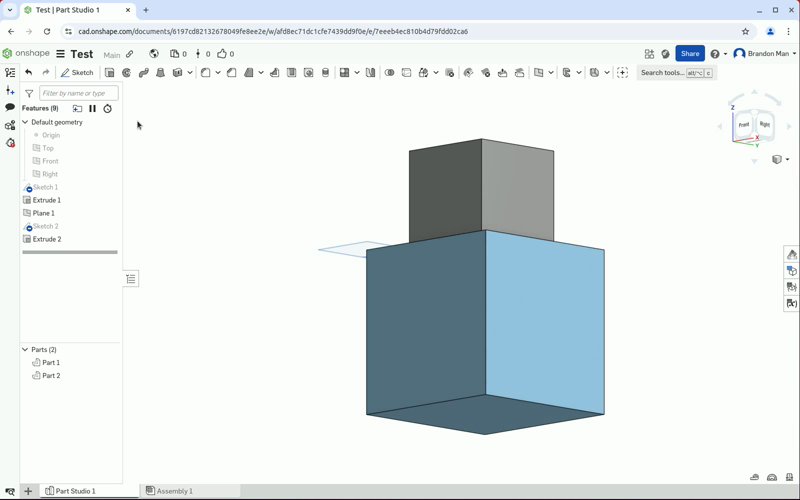
key(down, 3)
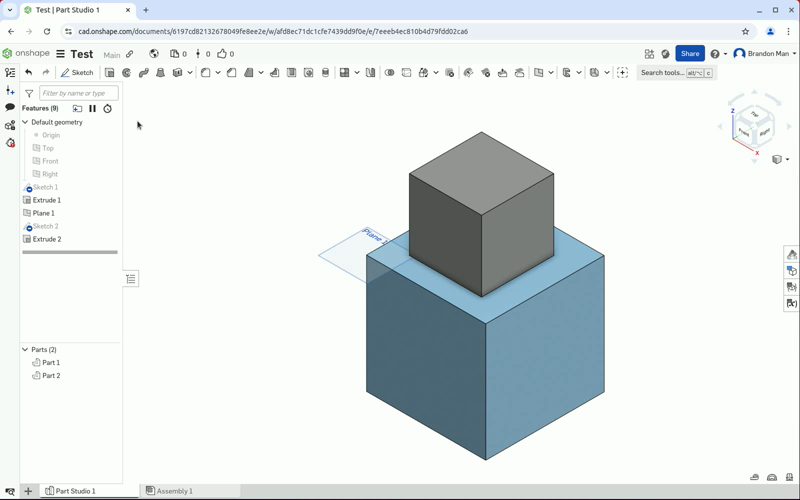
mouse_move(73, 189)
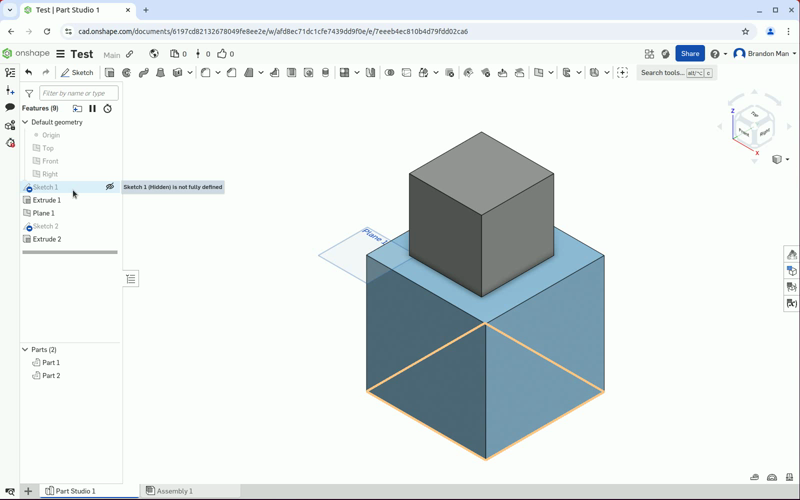
click(73, 189)